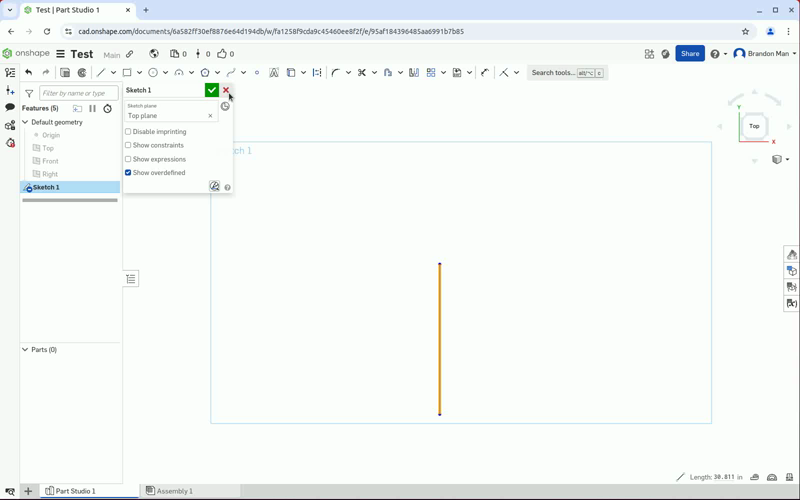
key(shift+h)
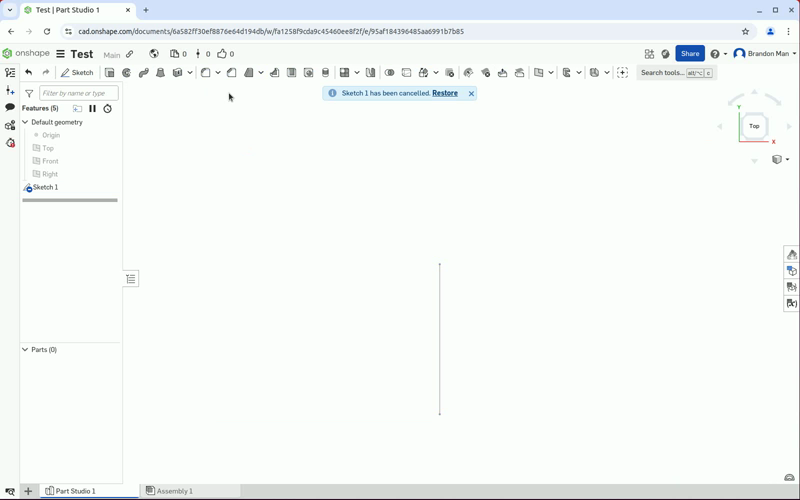
key(shift+s)
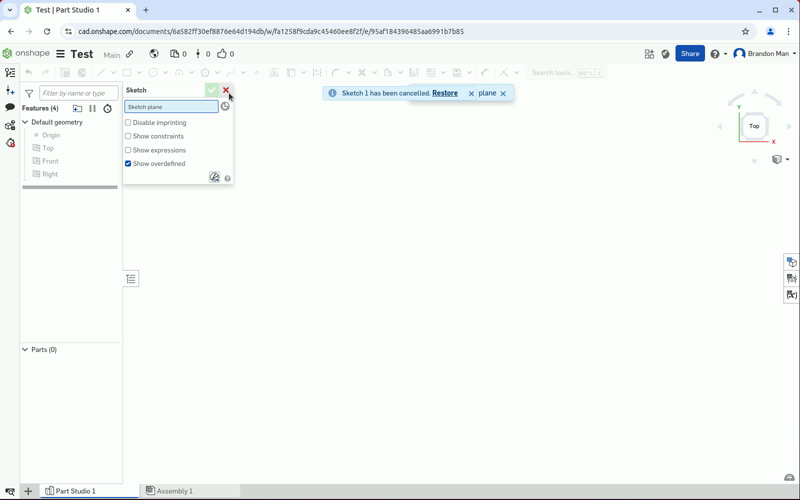
mouse_move(73, 150)
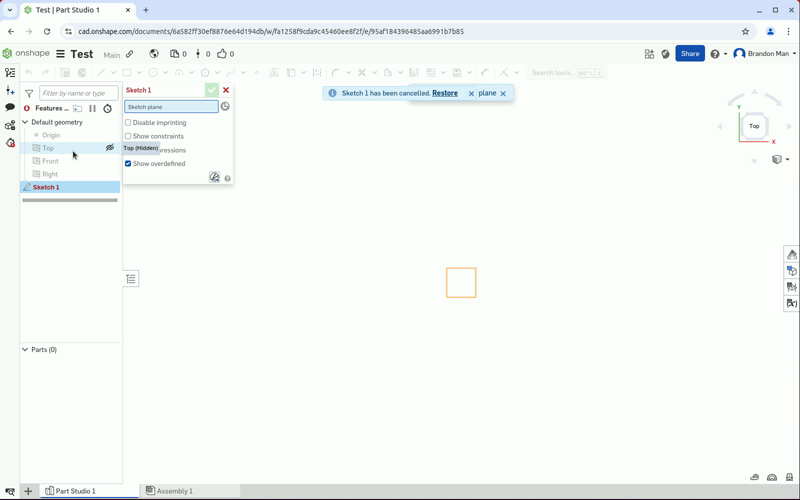
click(73, 150)
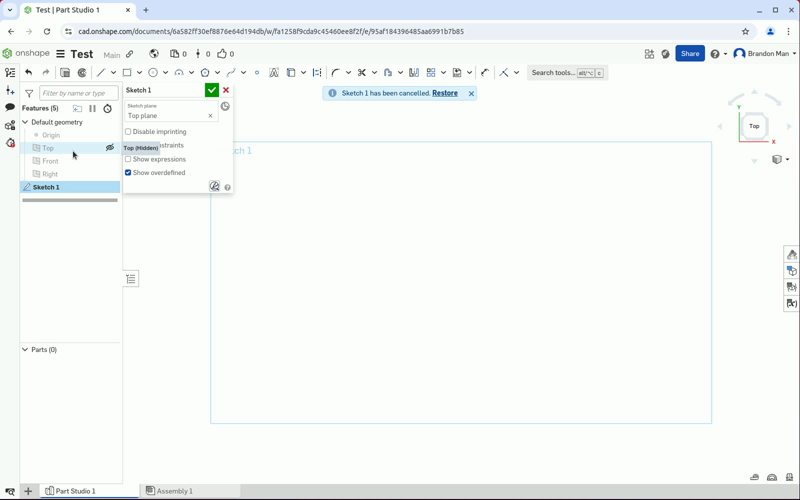
mouse_move(73, 352)
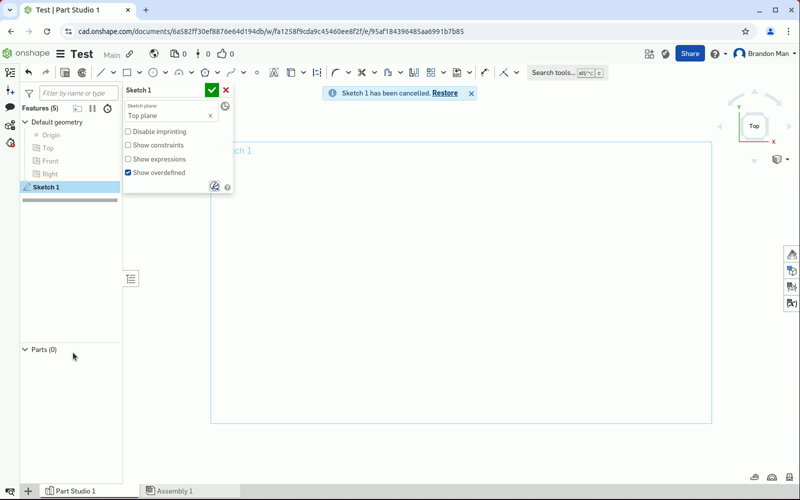
key(y)
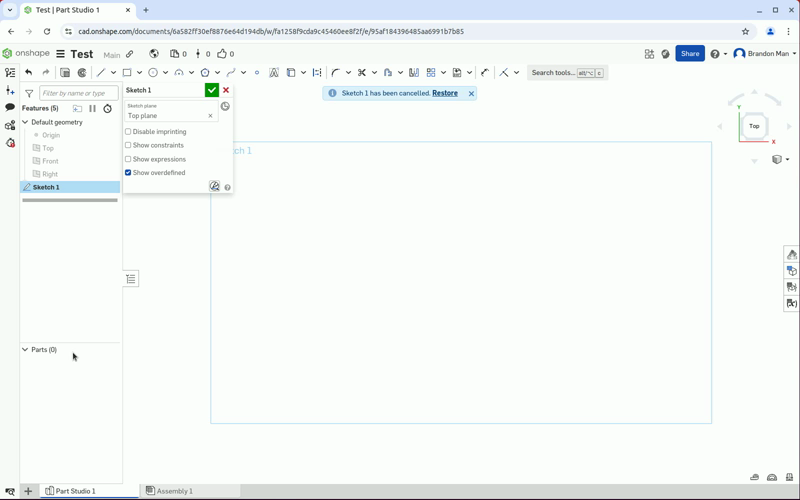
key(c)
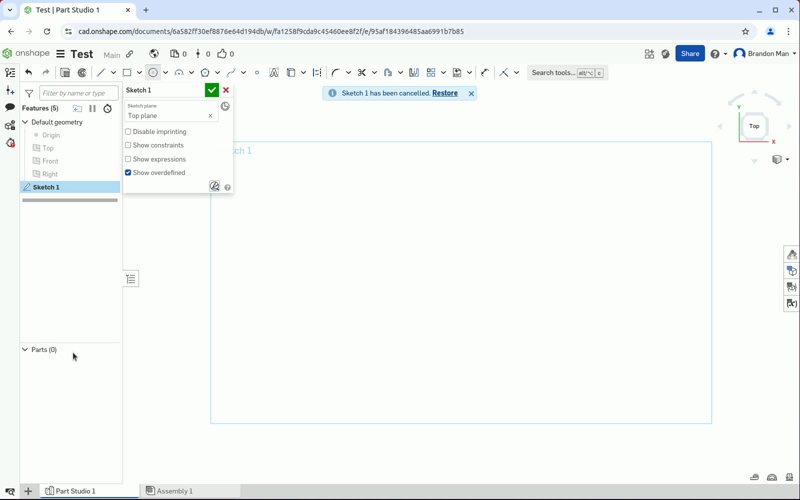
key_down(shift)
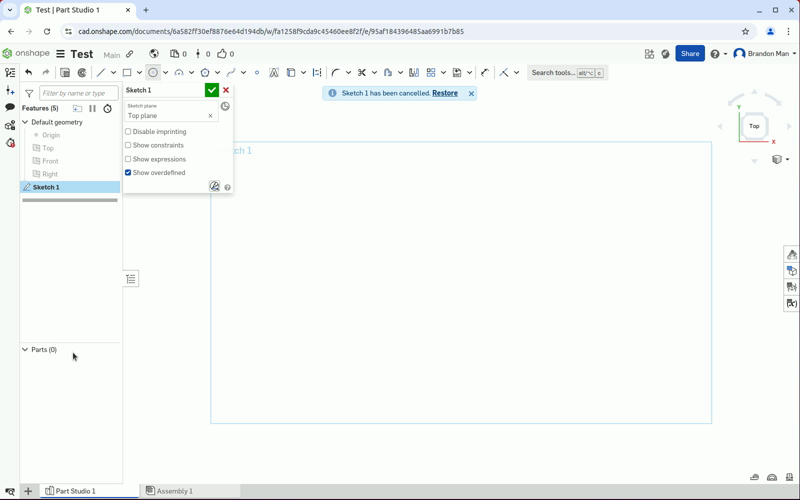
mouse_move(461, 282)
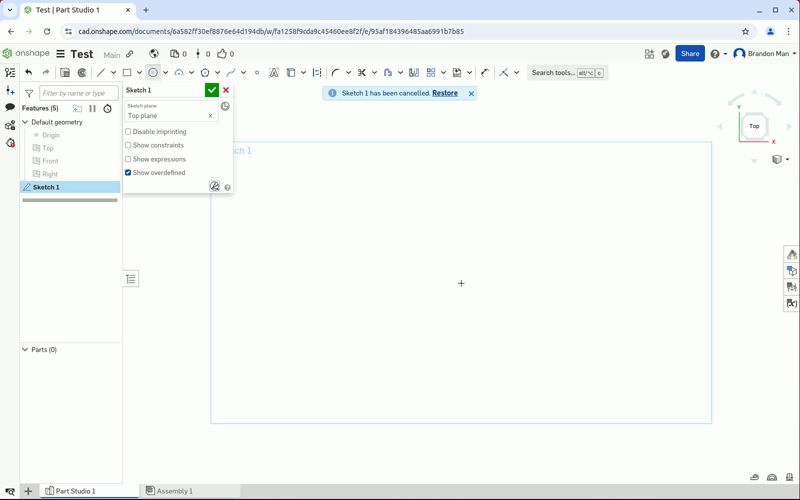
click(461, 282)
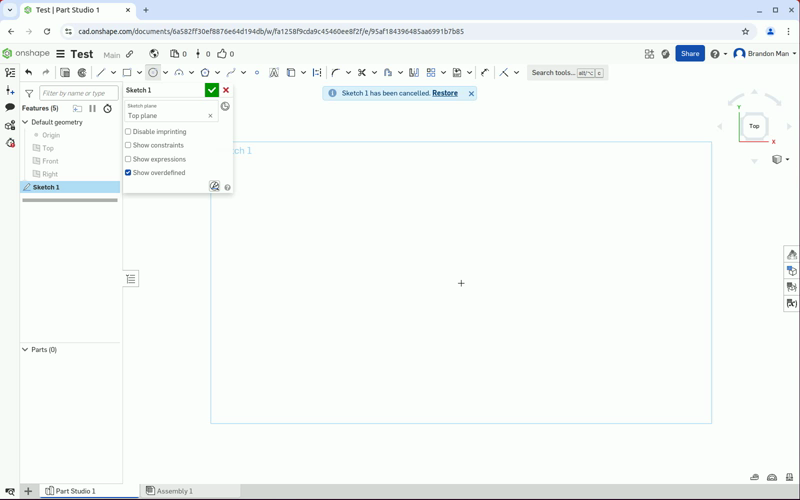
key_up(shift)
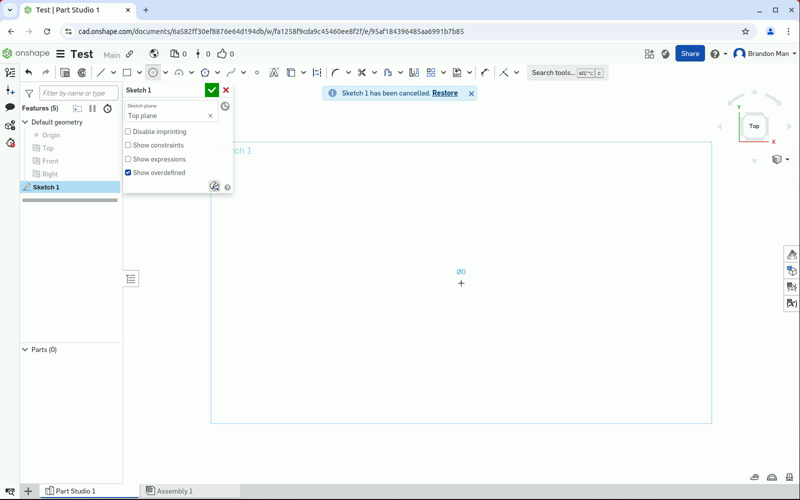
mouse_move(479, 282)
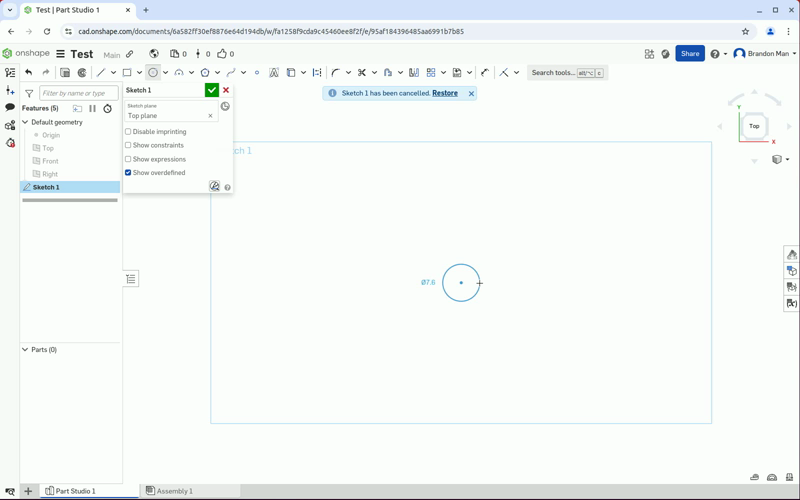
click(479, 282)
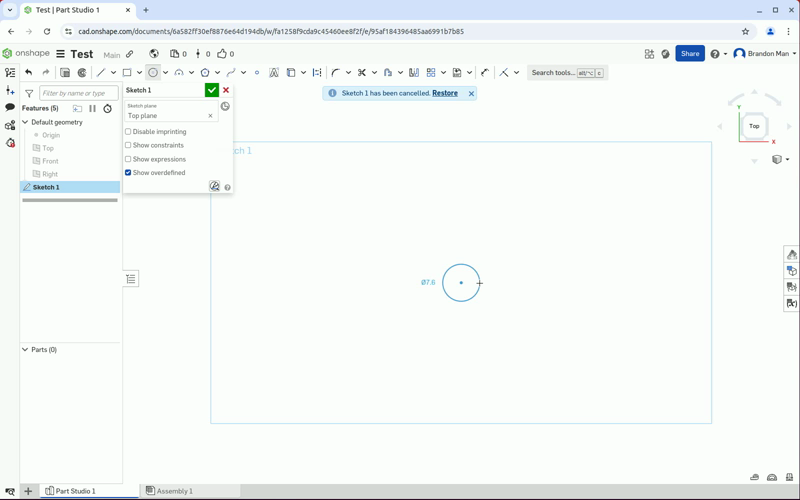
key(esc)
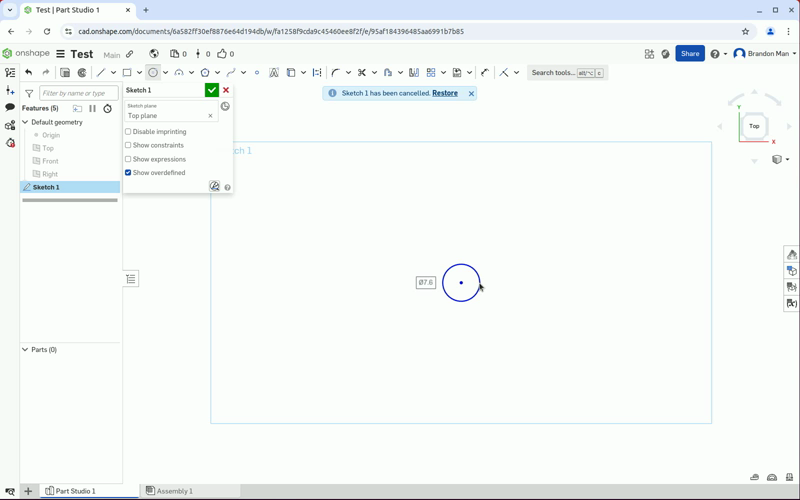
mouse_move(444, 280)
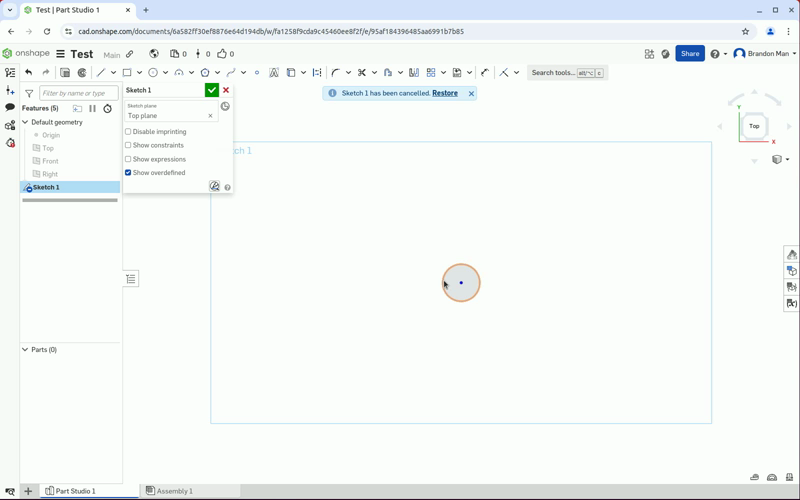
scroll(6)
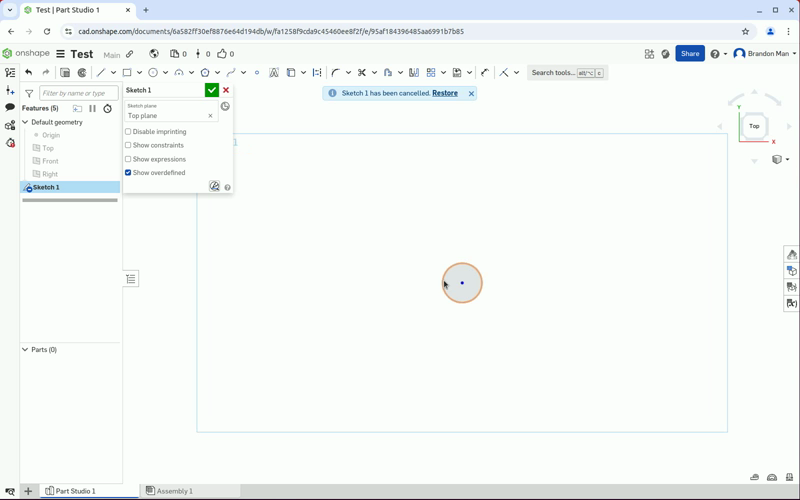
scroll(6)
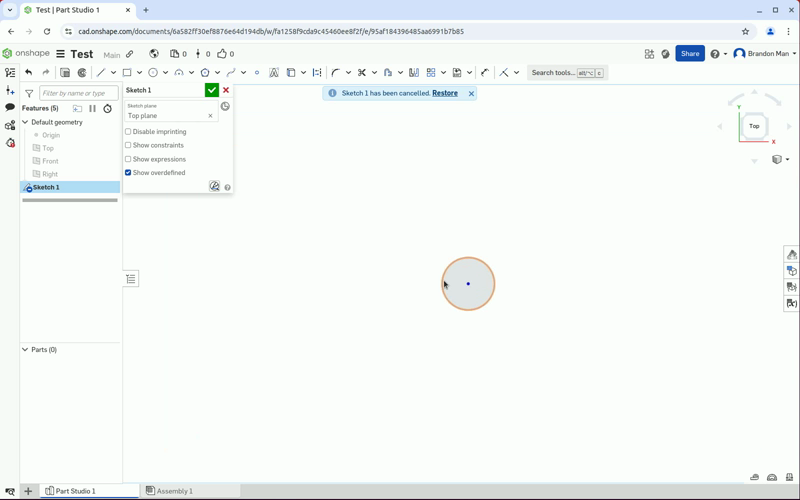
scroll(6)
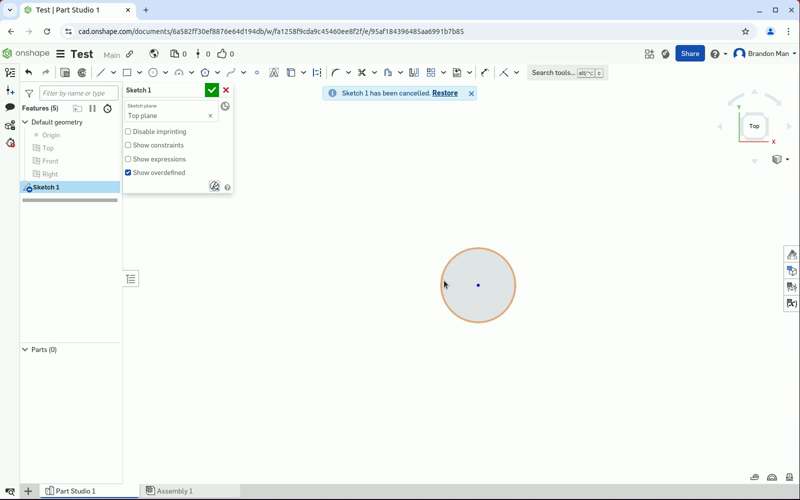
scroll(6)
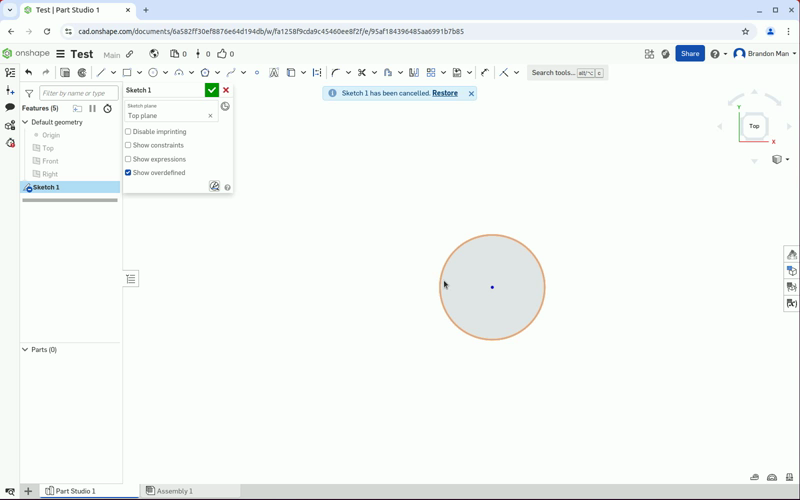
scroll(6)
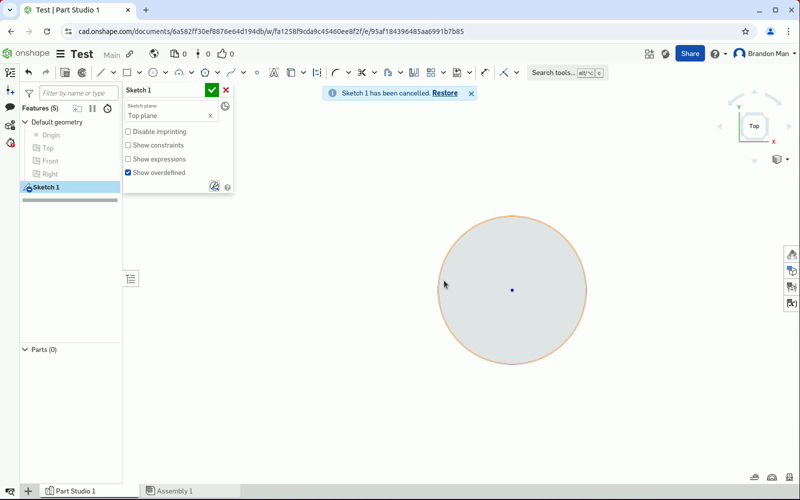
scroll(6)
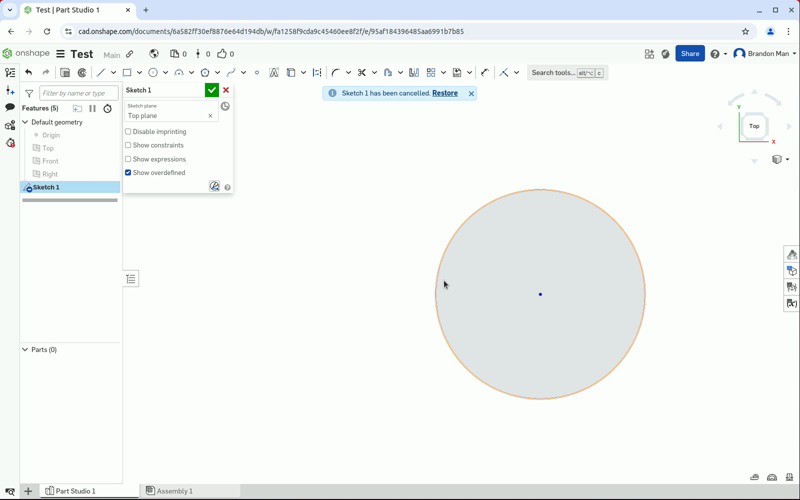
scroll(6)
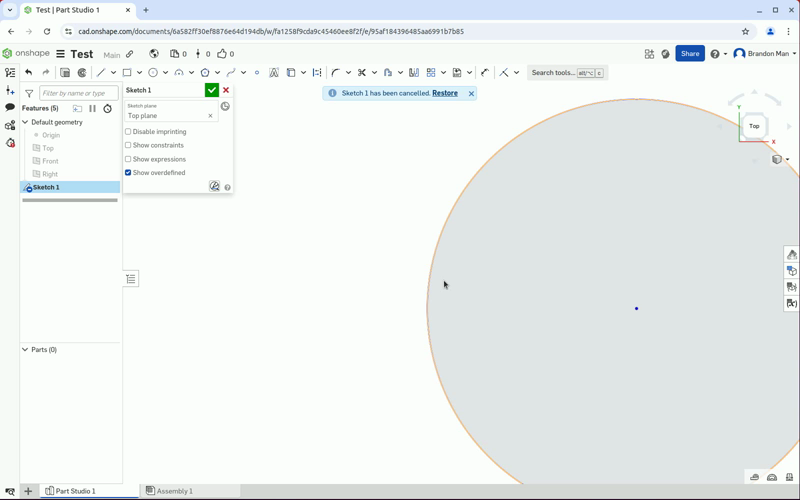
click(444, 280)
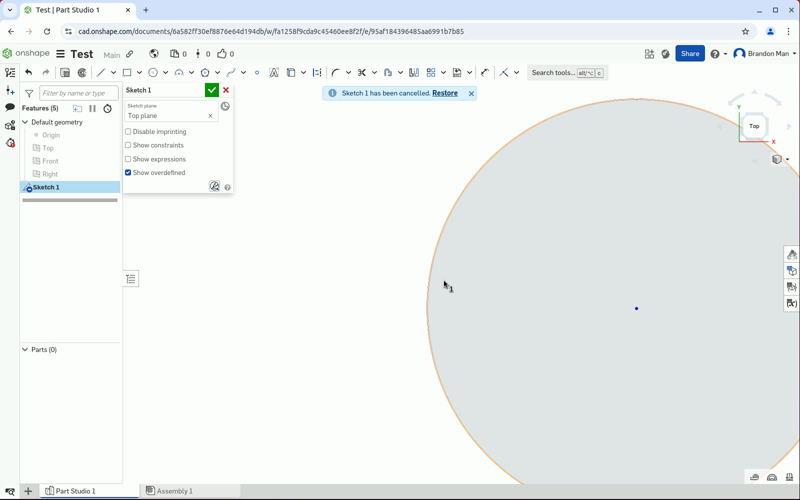
scroll(-6)
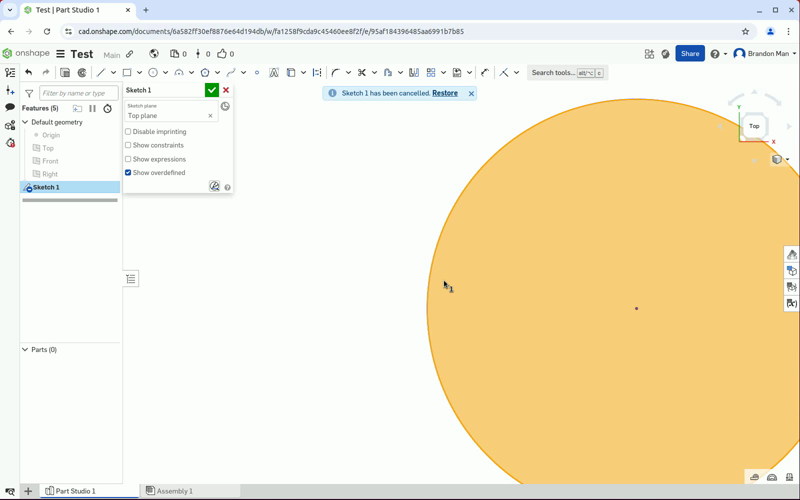
scroll(-6)
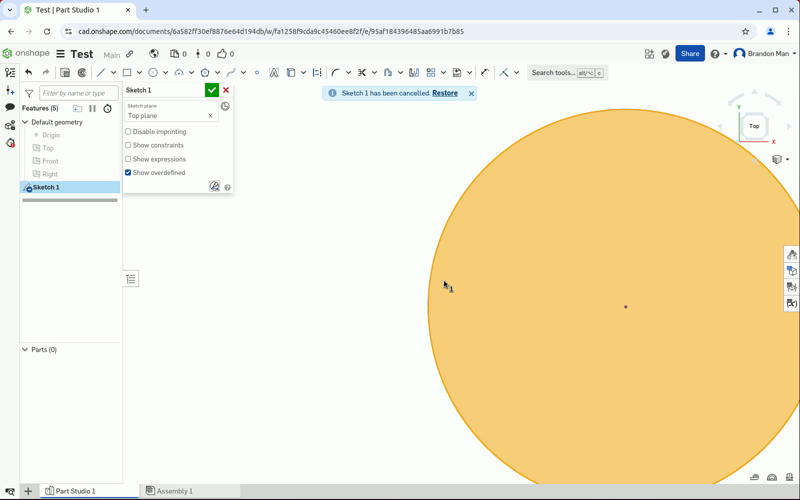
scroll(-6)
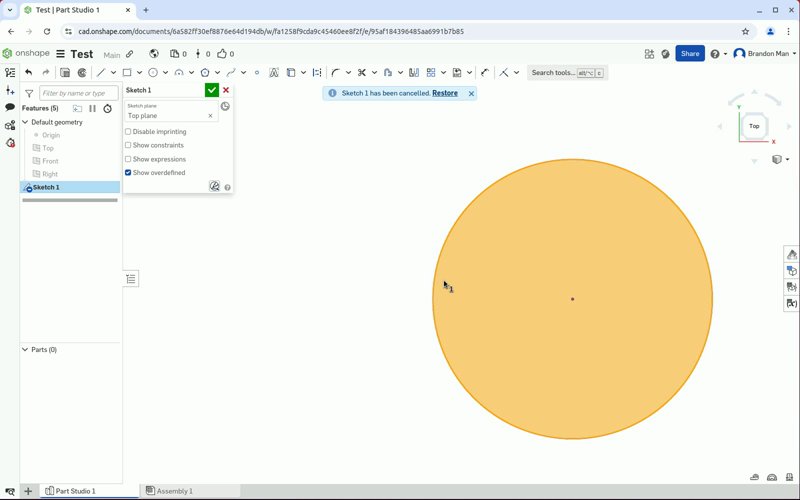
scroll(-6)
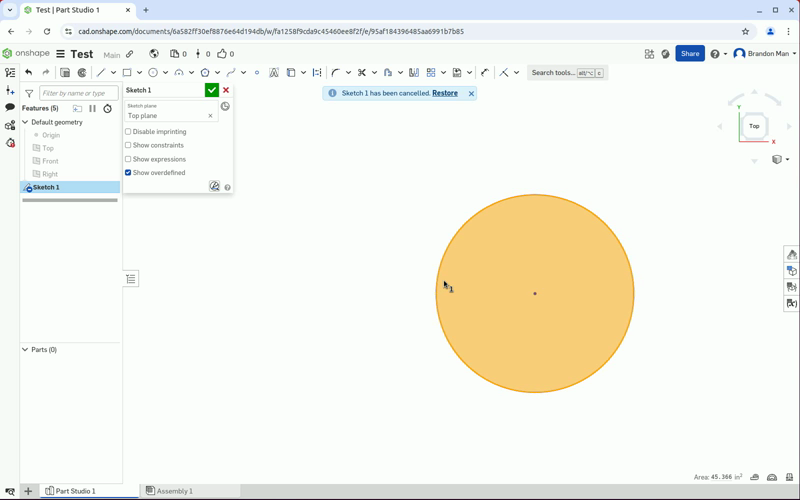
scroll(-6)
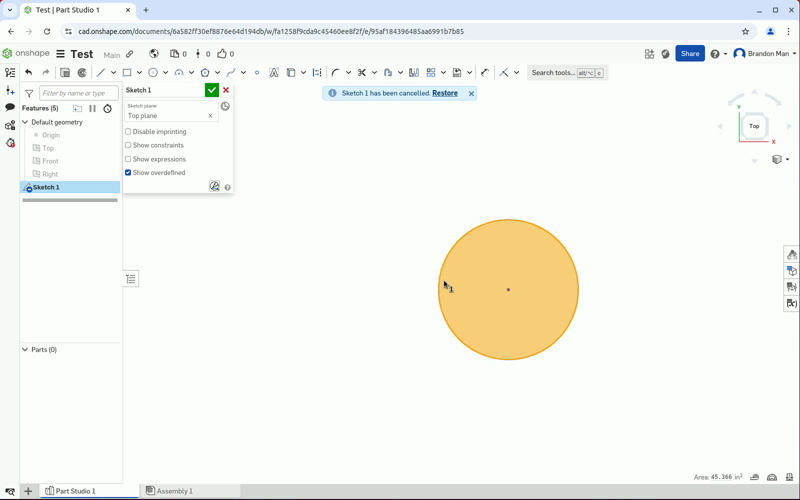
scroll(-6)
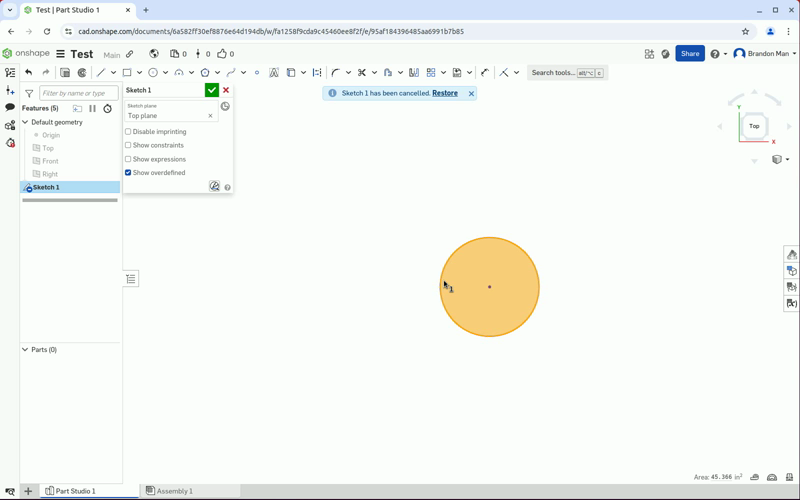
scroll(-6)
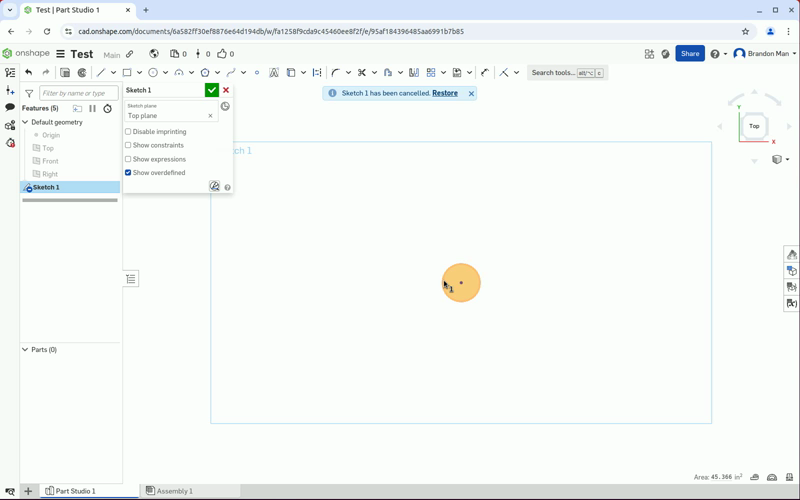
mouse_move(73, 352)
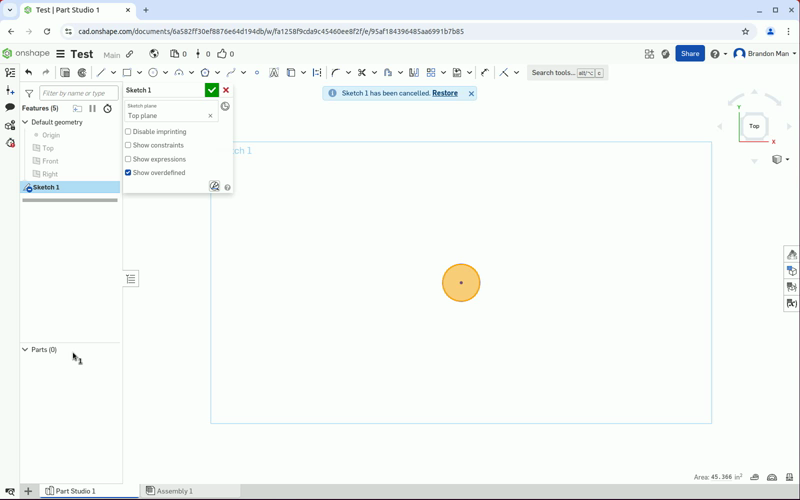
key(shift+y)
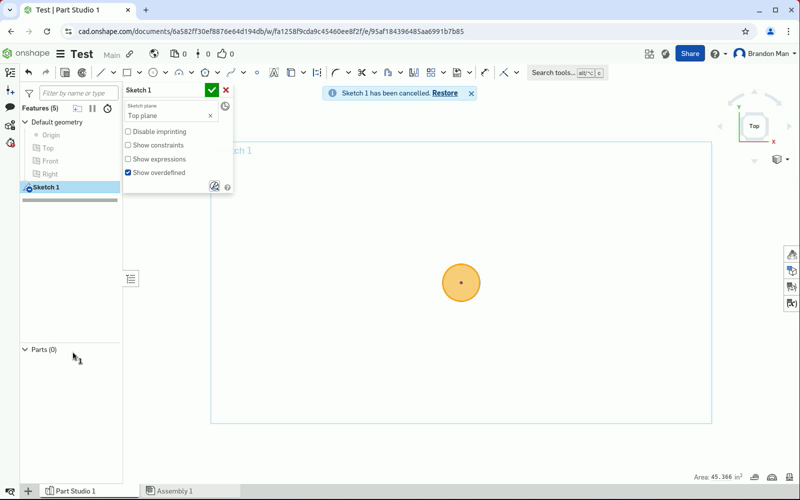
key(shift+e)
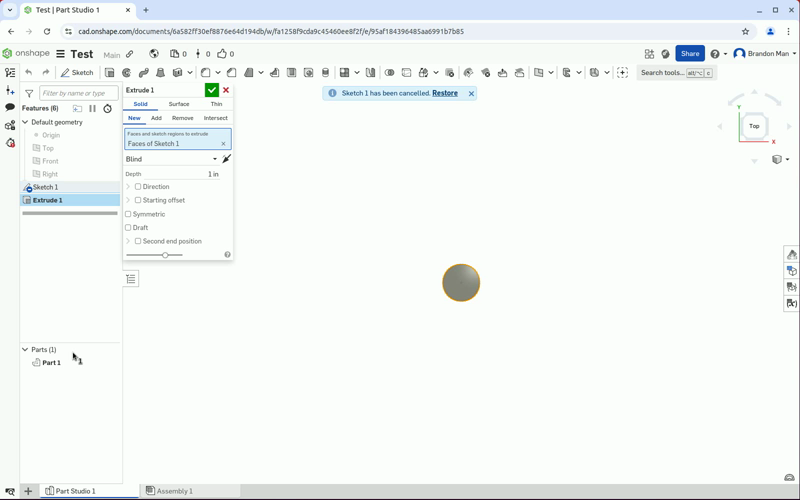
mouse_move(143, 106)
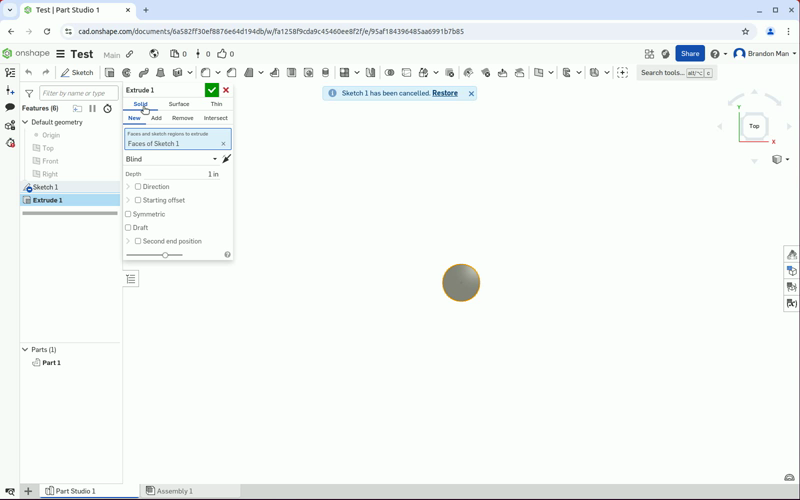
click(143, 106)
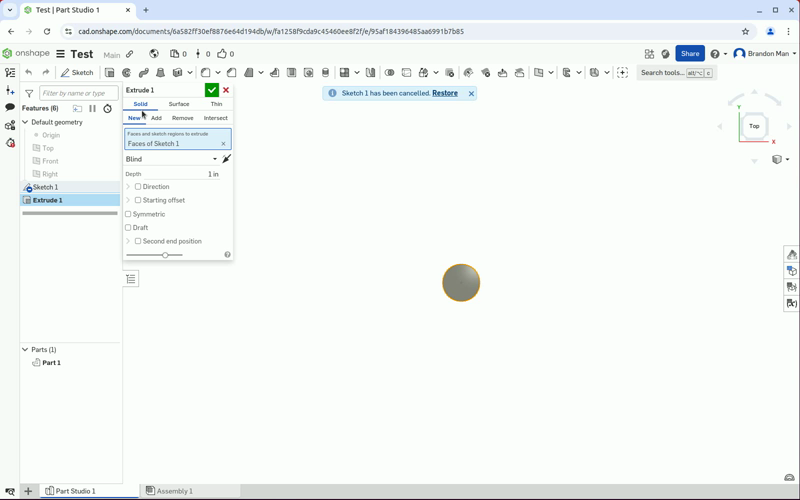
mouse_move(137, 120)
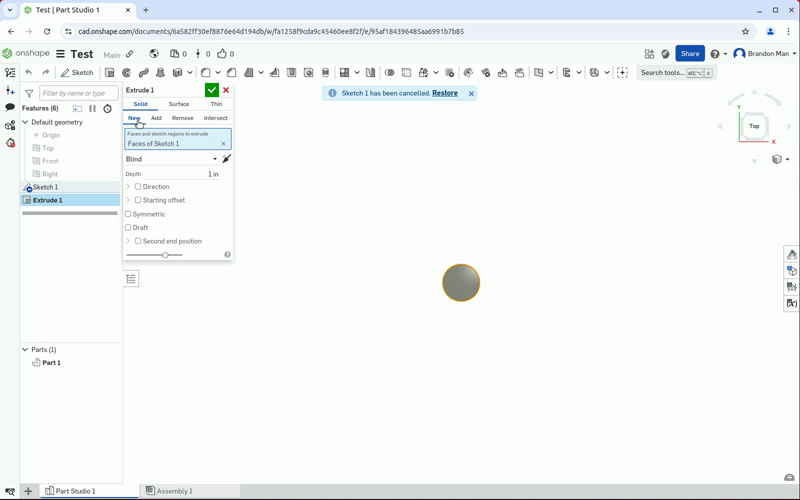
click(137, 120)
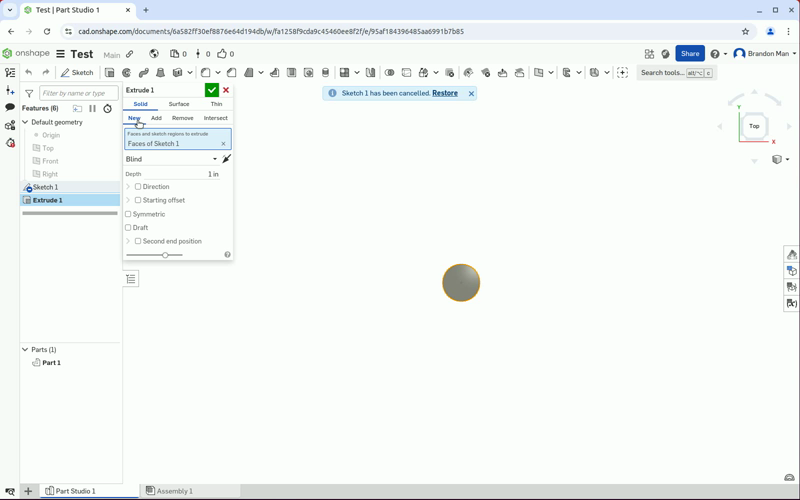
key(tab, 4)
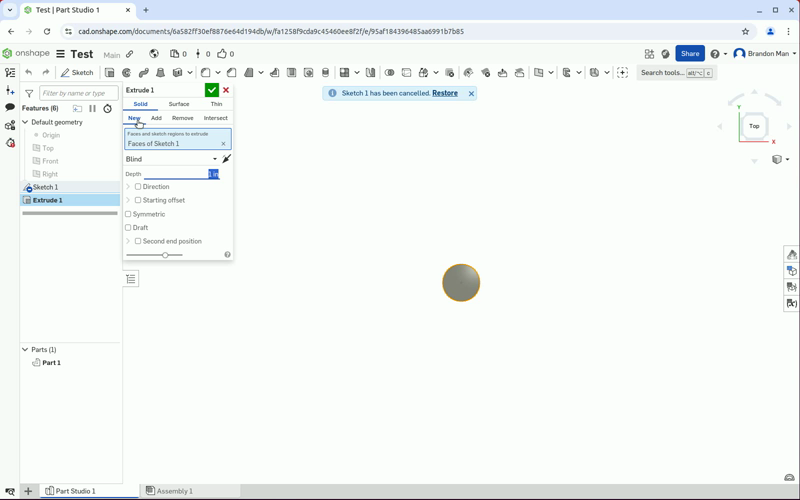
text(18.053)
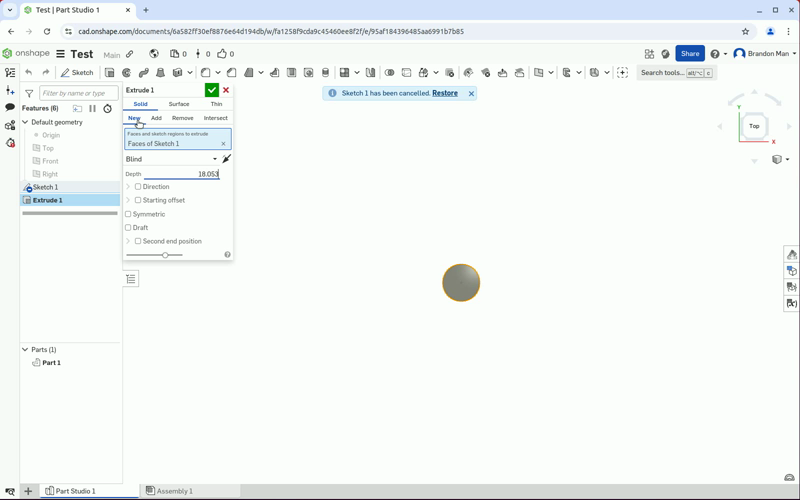
key(enter)
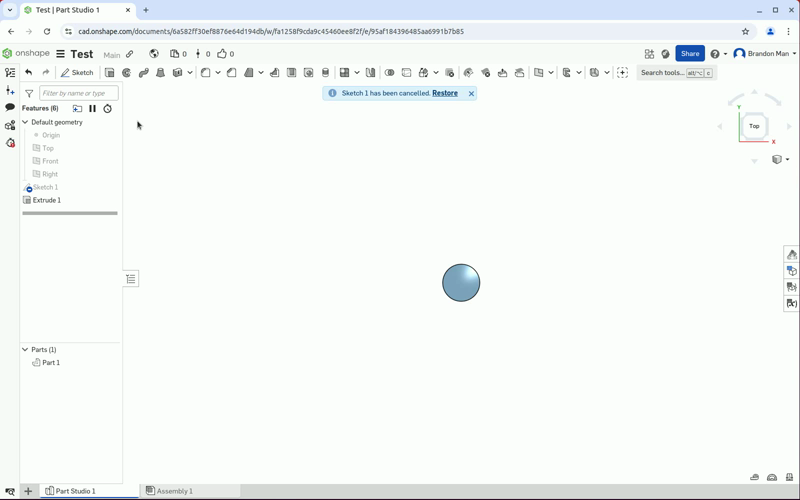
key(shift+h)
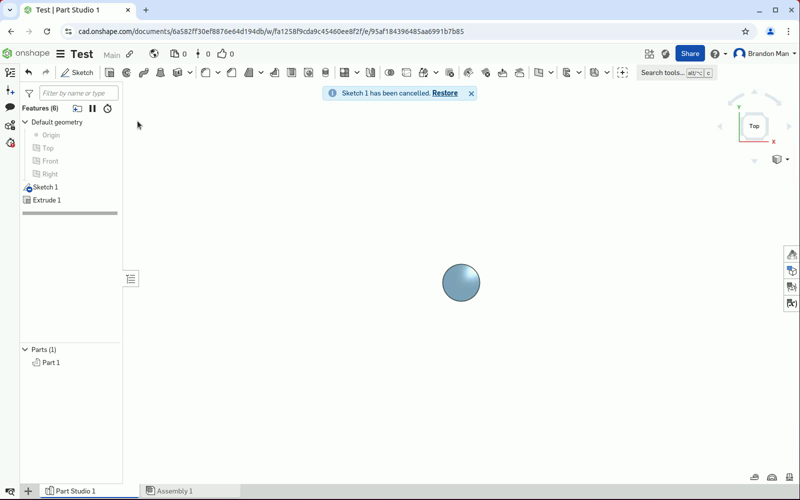
key(shift+h)
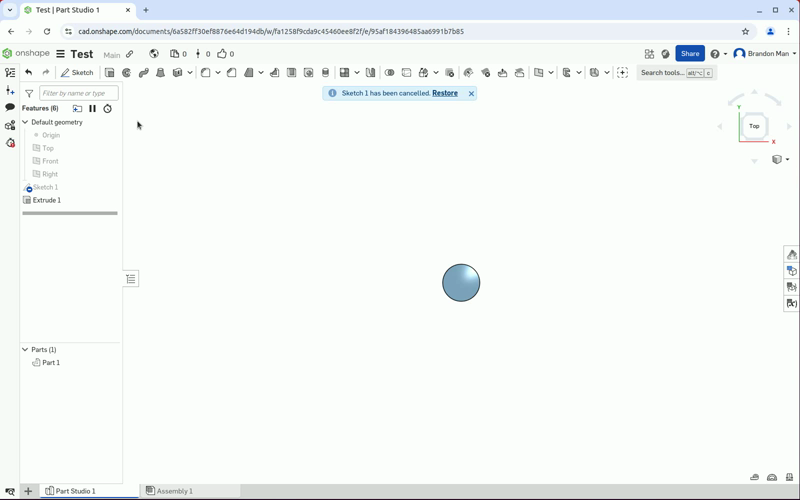
mouse_move(73, 189)
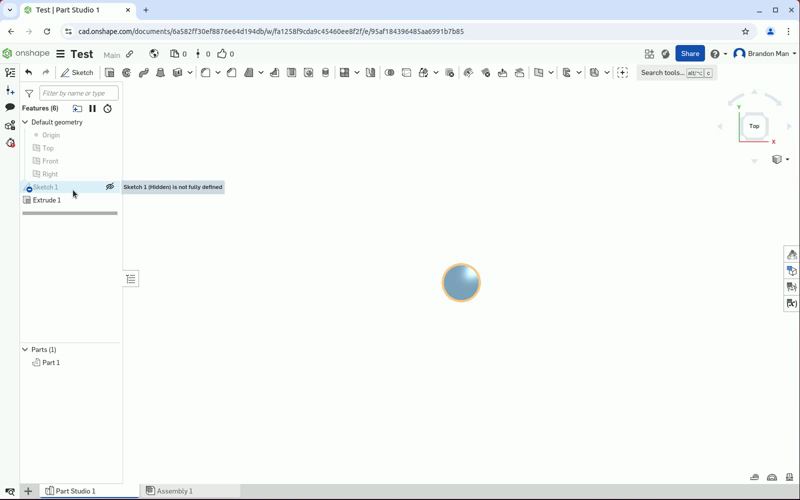
click(73, 189)
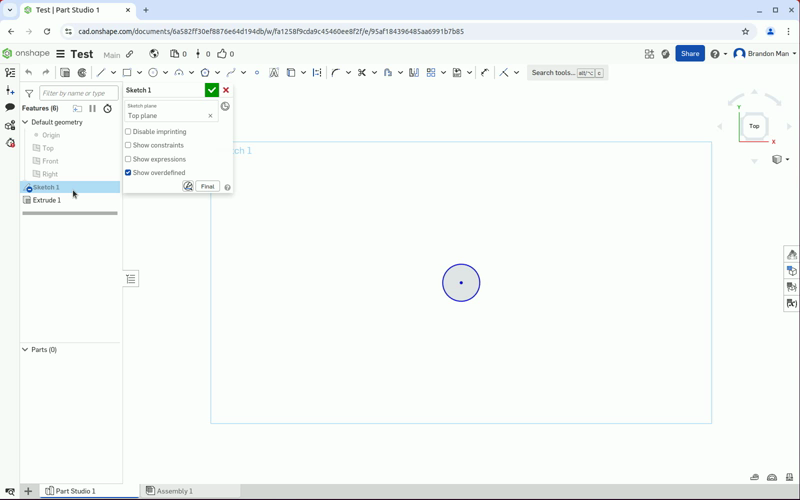
mouse_move(229, 92)
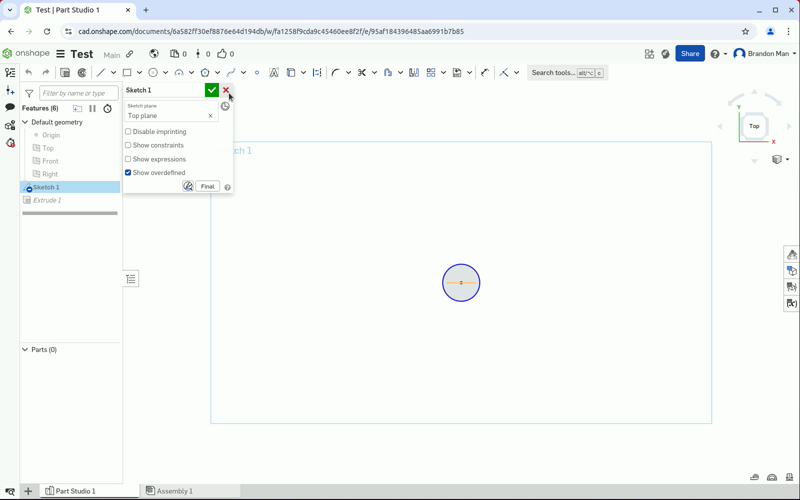
click(229, 92)
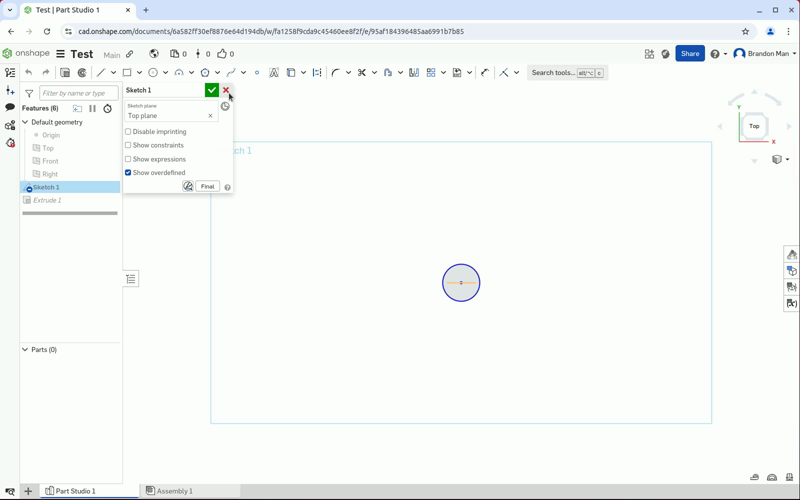
key(shift+s)
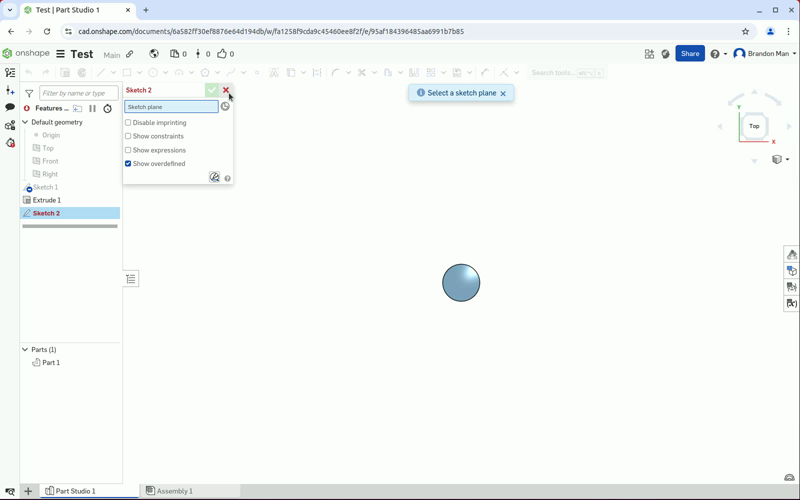
mouse_move(73, 150)
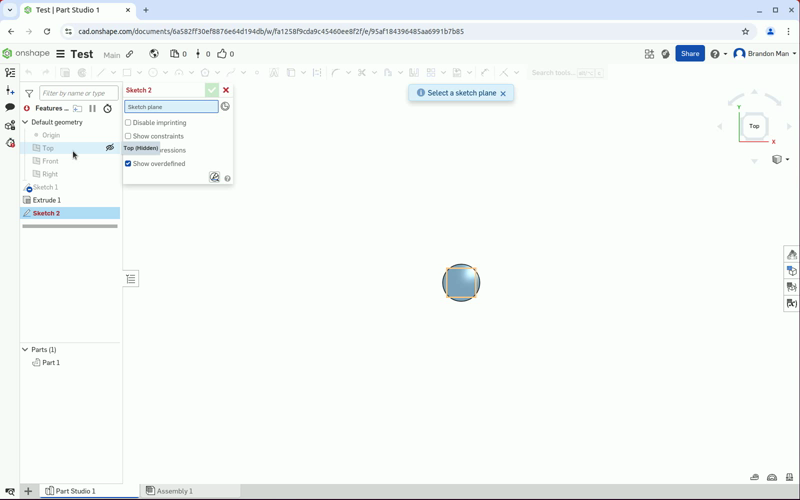
click(73, 150)
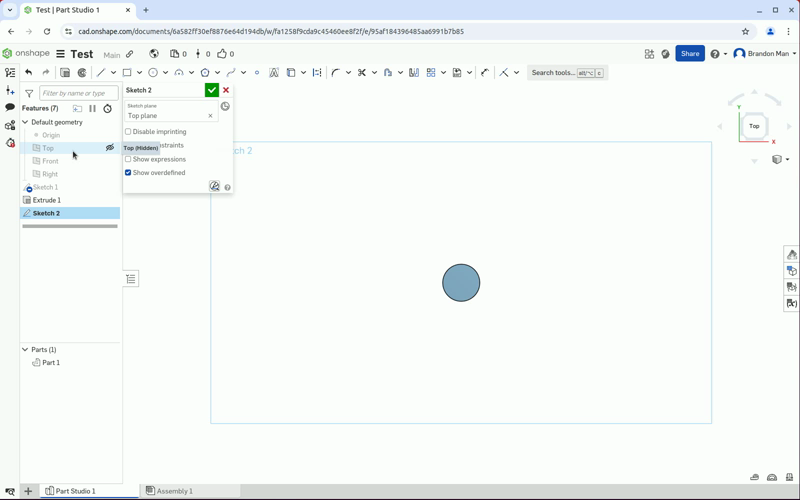
mouse_move(73, 352)
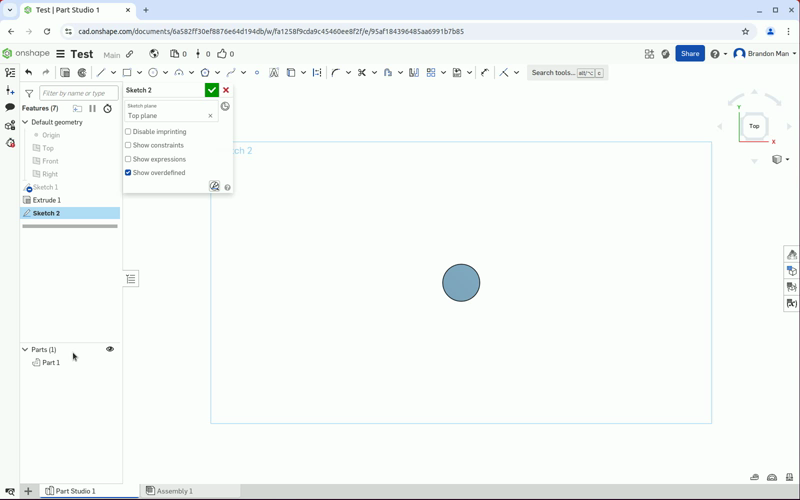
key(y)
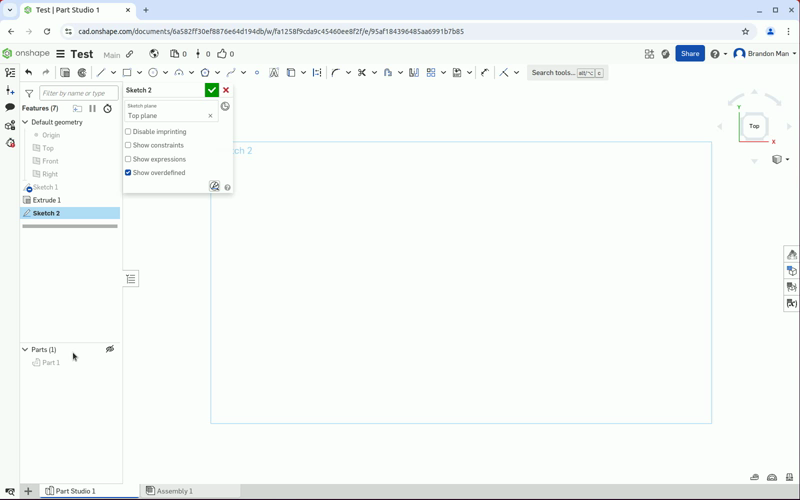
key(c)
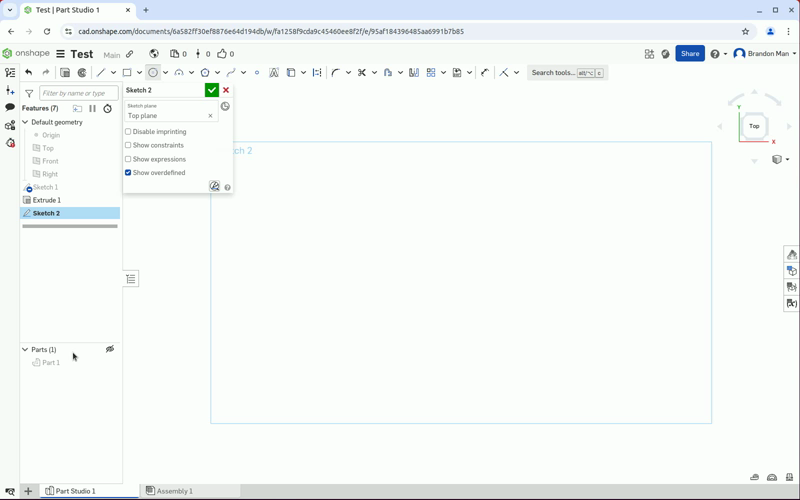
key_down(shift)
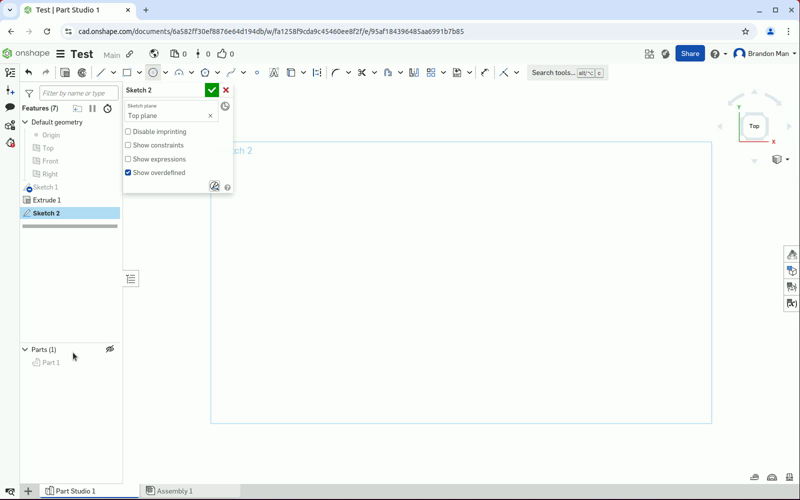
mouse_move(461, 282)
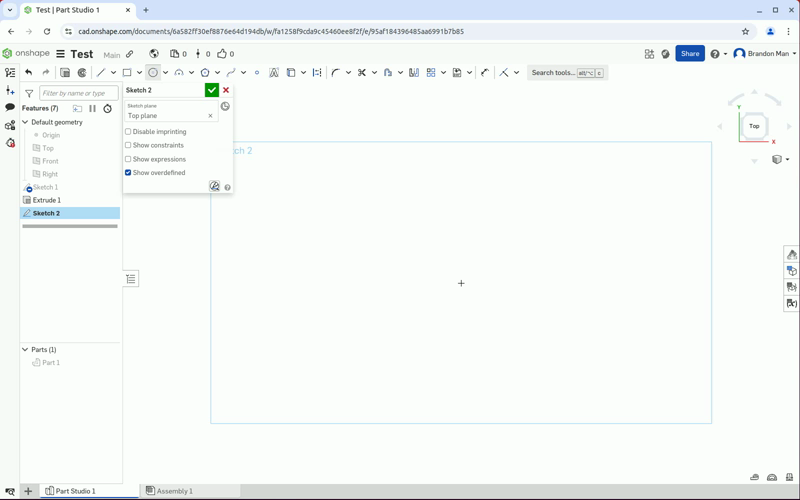
click(461, 282)
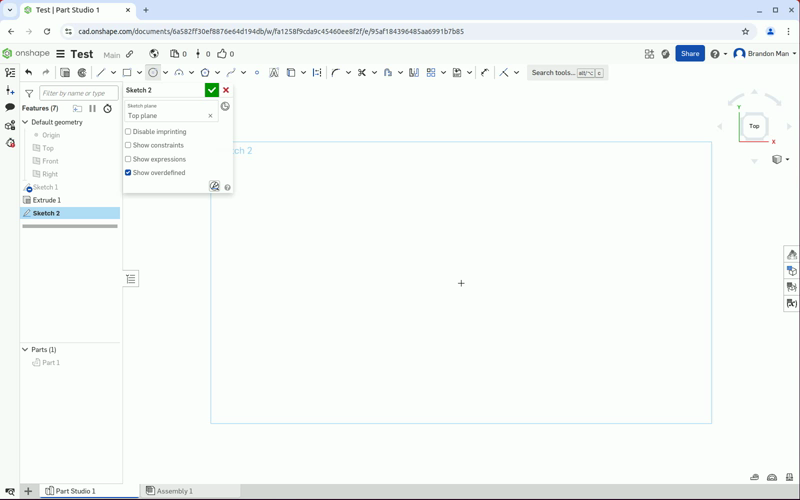
key_up(shift)
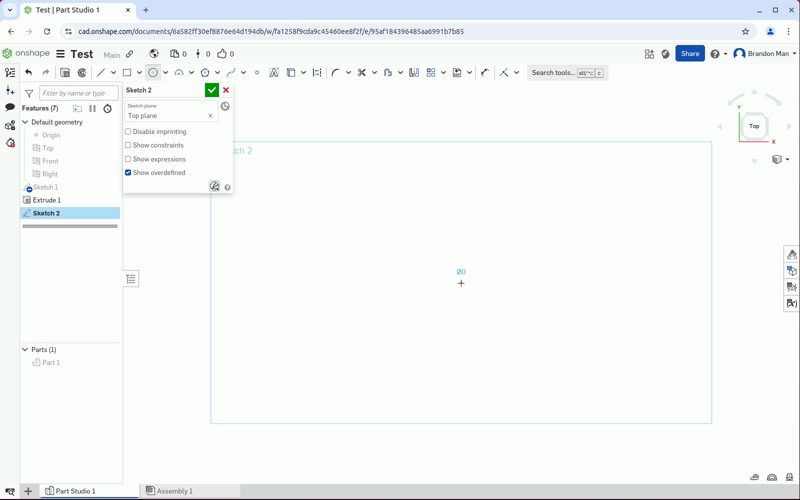
mouse_move(512, 282)
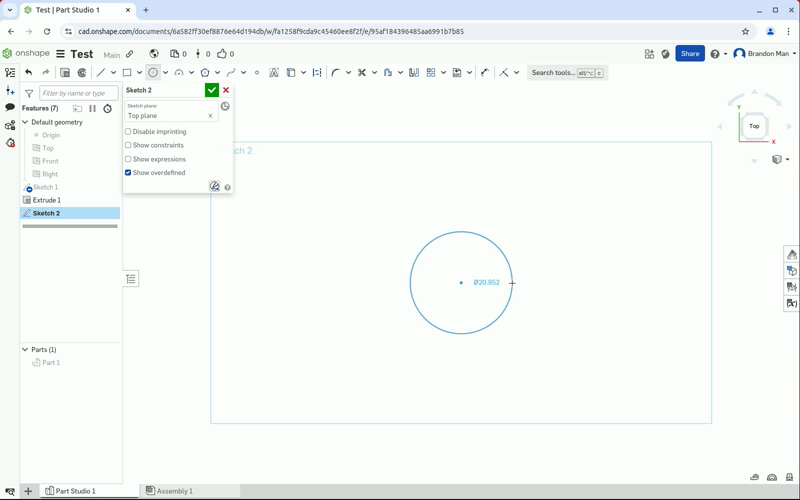
click(512, 282)
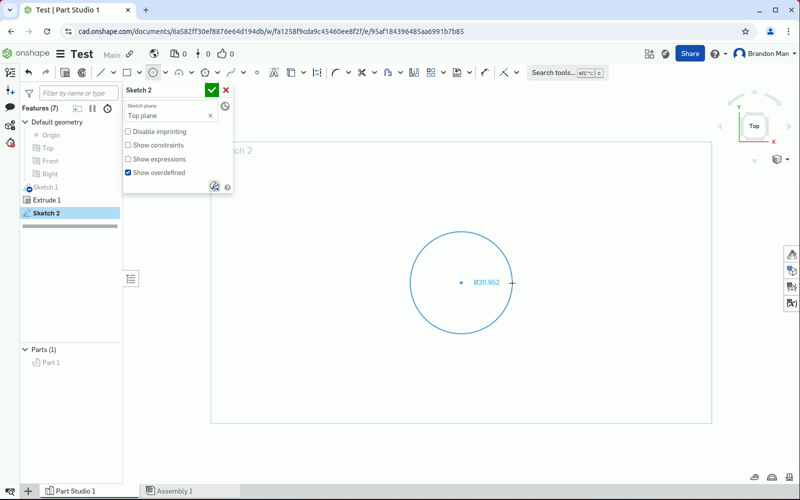
key(esc)
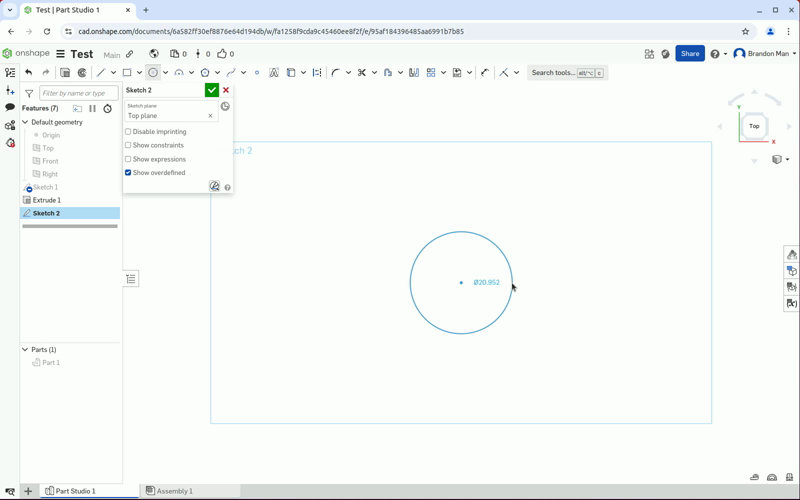
key(c)
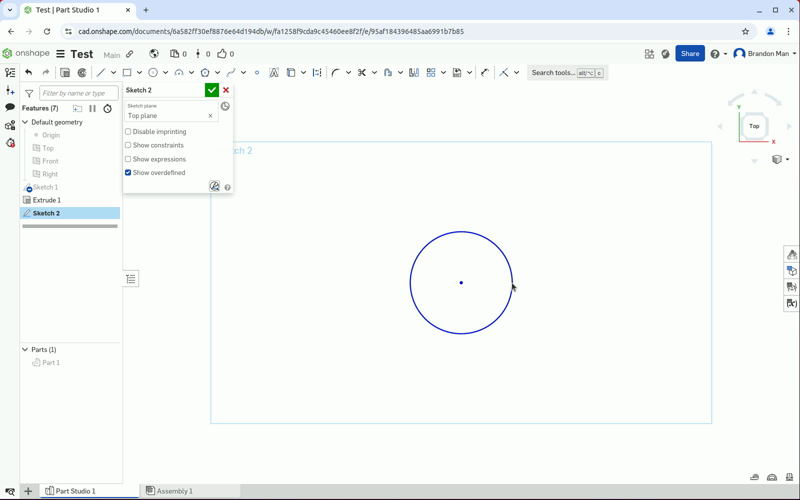
key_down(shift)
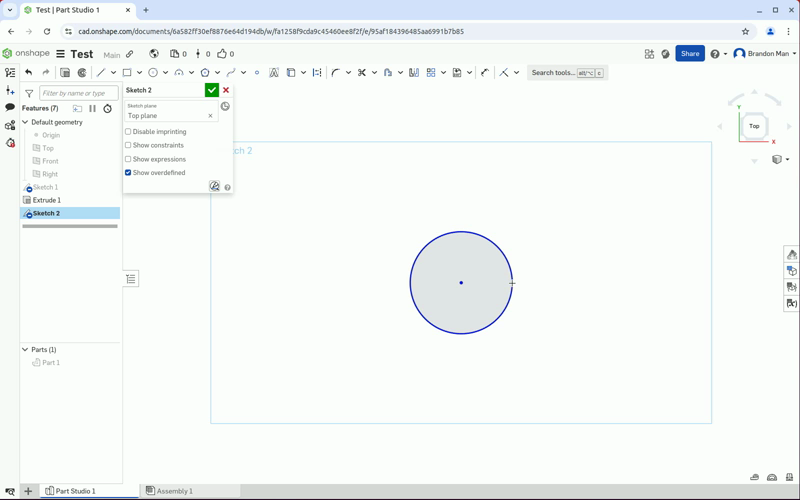
mouse_move(461, 282)
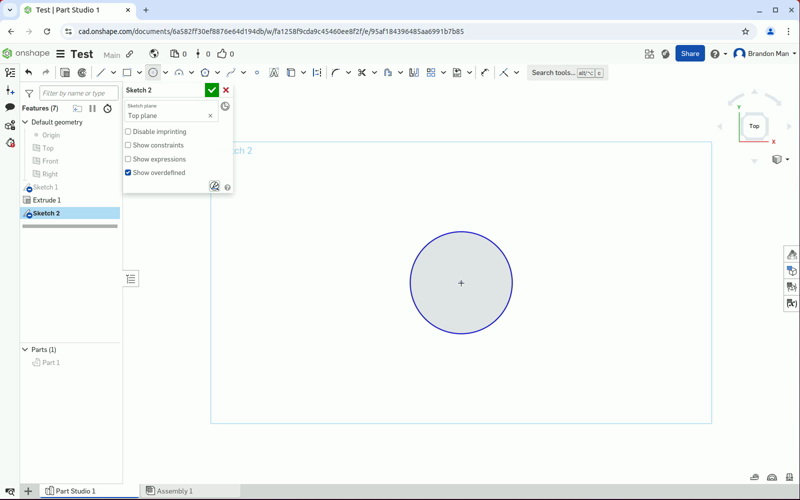
click(461, 282)
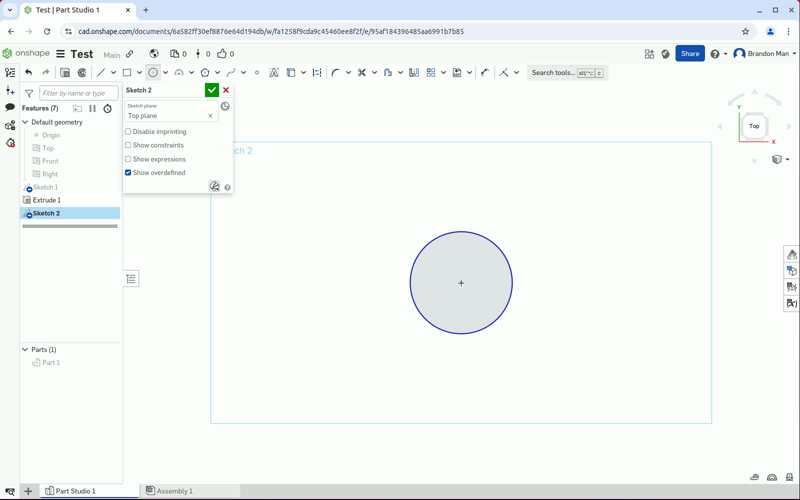
key_up(shift)
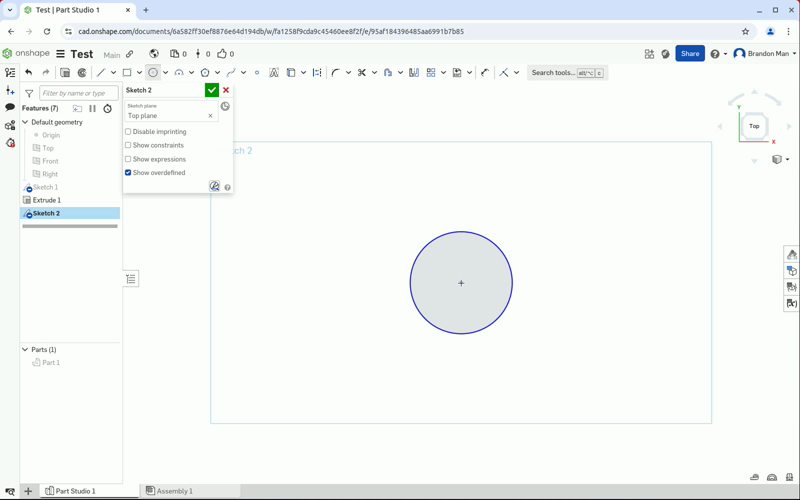
mouse_move(478, 282)
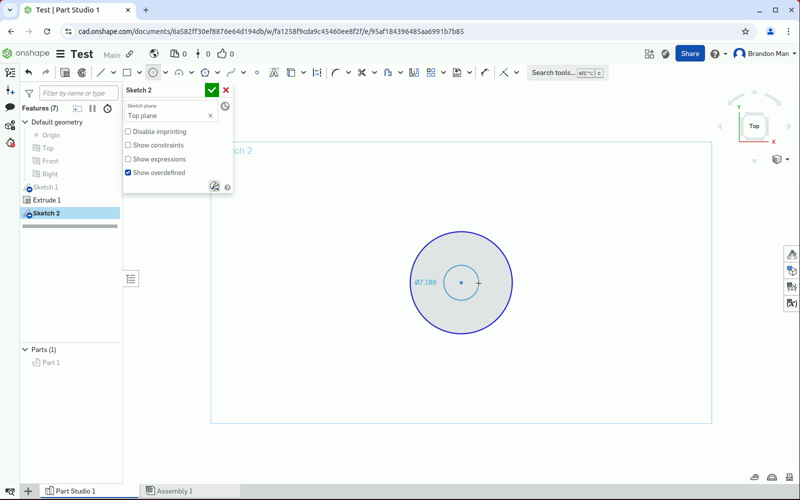
click(478, 282)
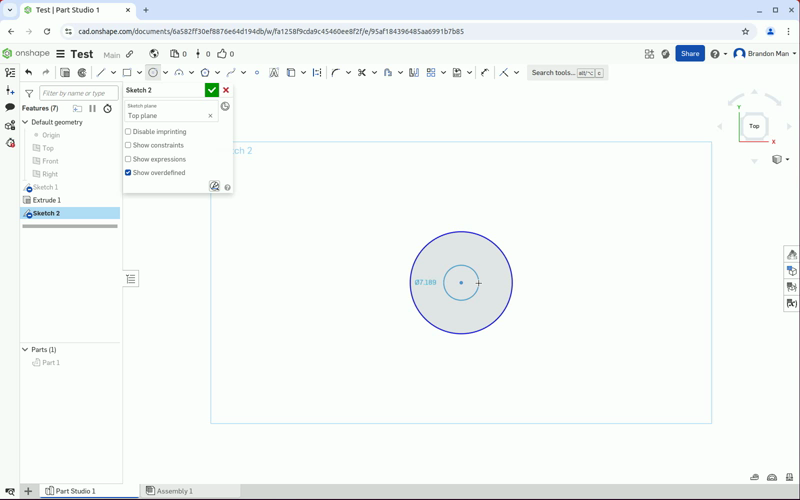
key(esc)
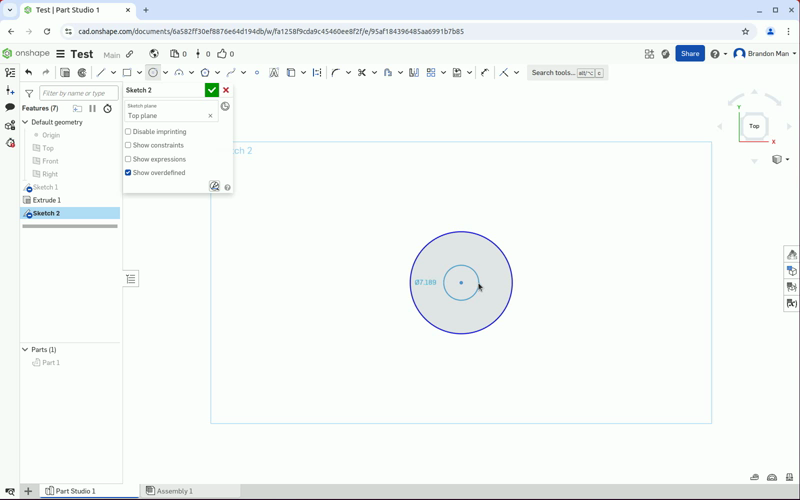
mouse_move(465, 253)
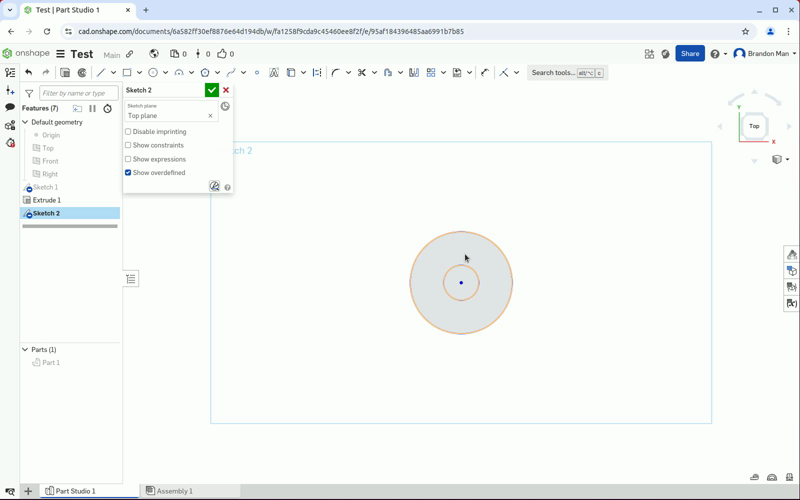
click(465, 253)
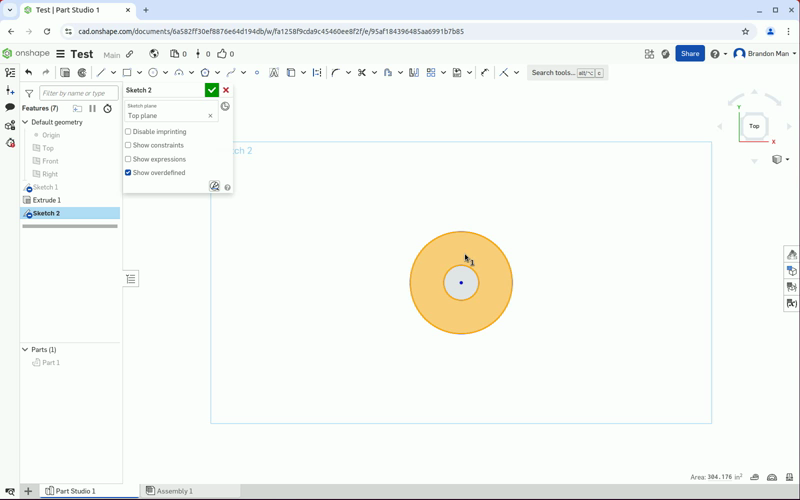
mouse_move(73, 352)
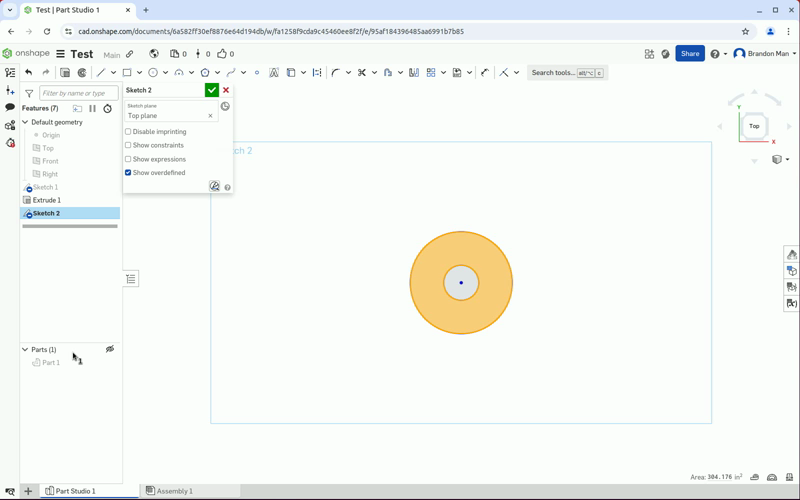
key(shift+y)
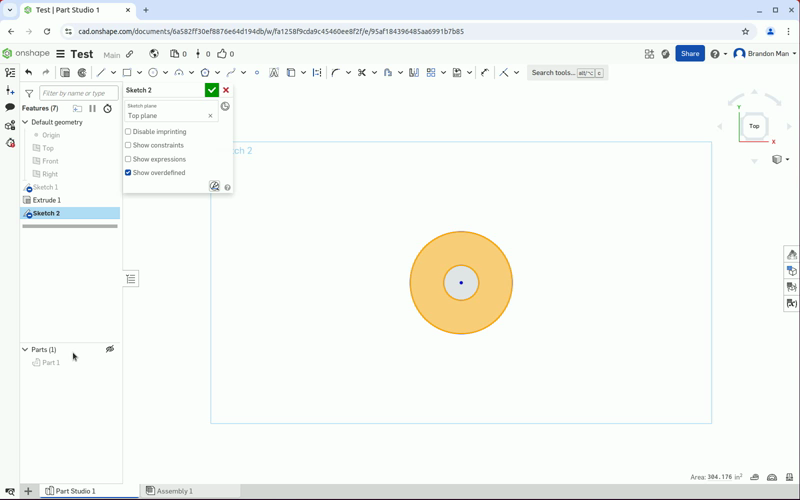
key(shift+e)
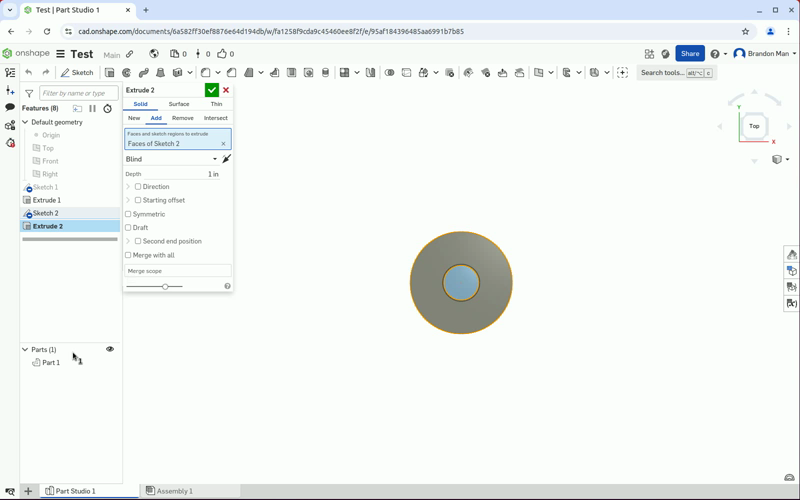
mouse_move(143, 106)
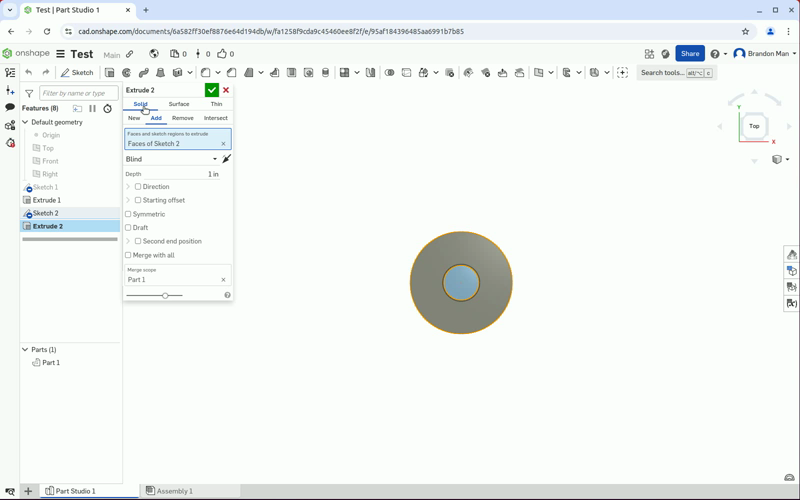
click(143, 106)
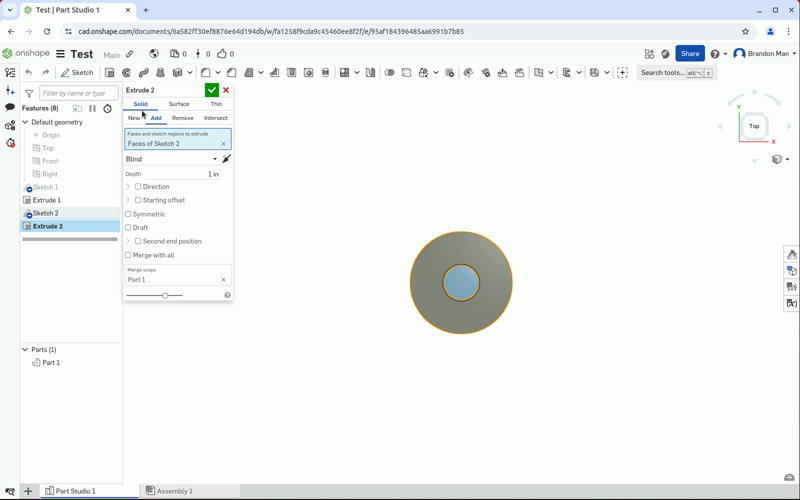
mouse_move(137, 120)
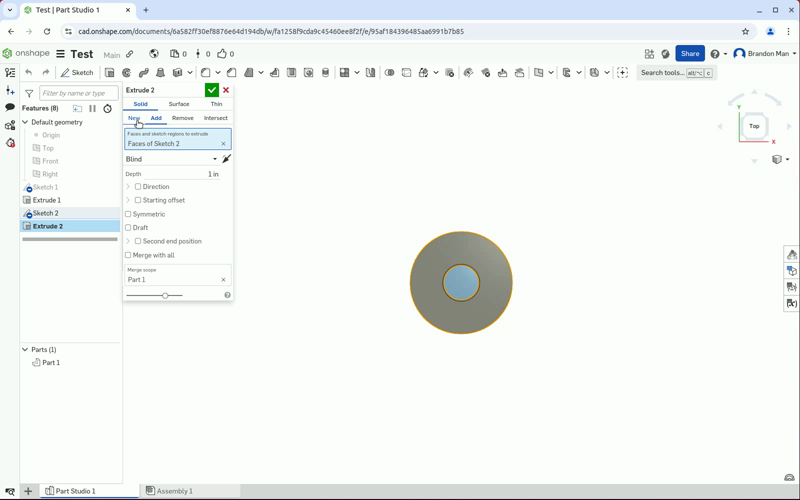
click(137, 120)
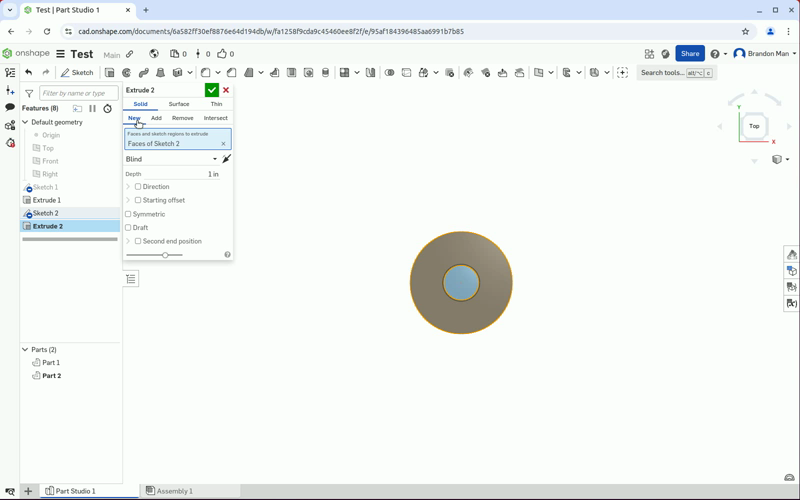
key(tab, 4)
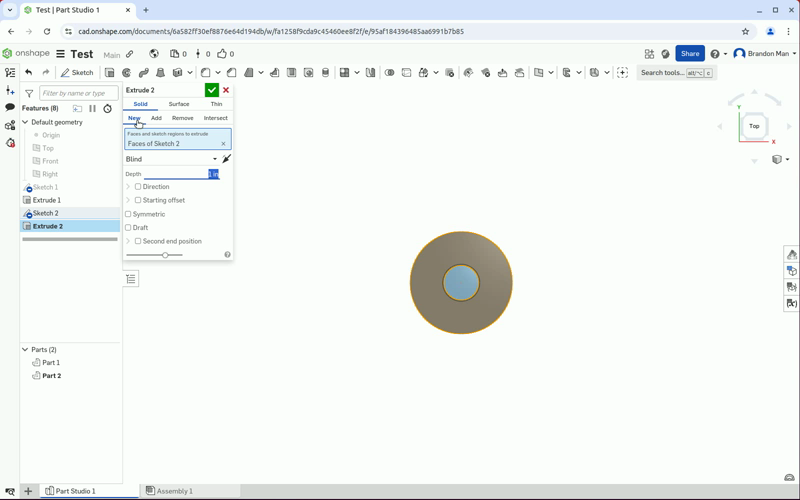
text(31.292)
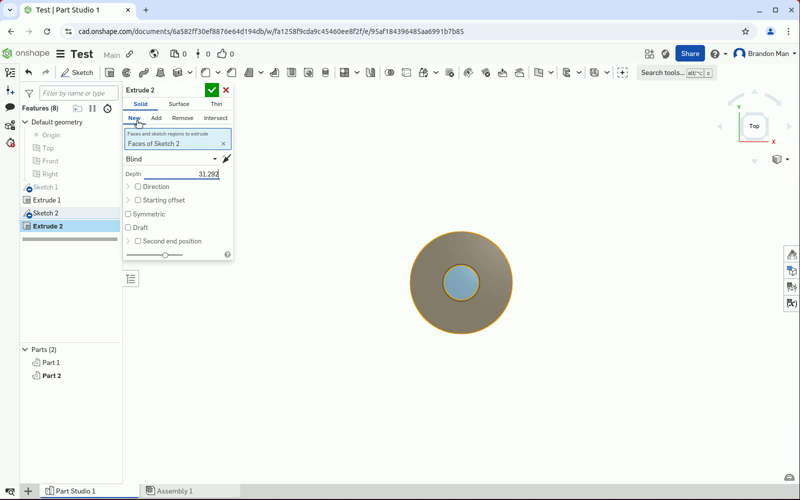
key(tab, 3)
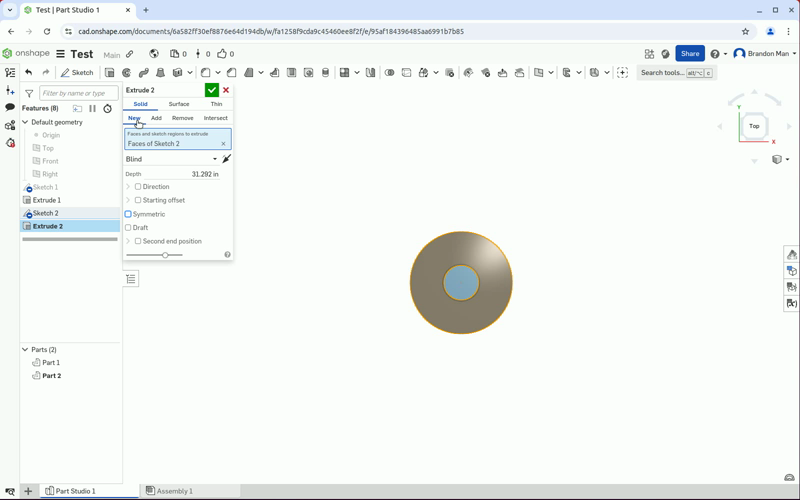
key(space)
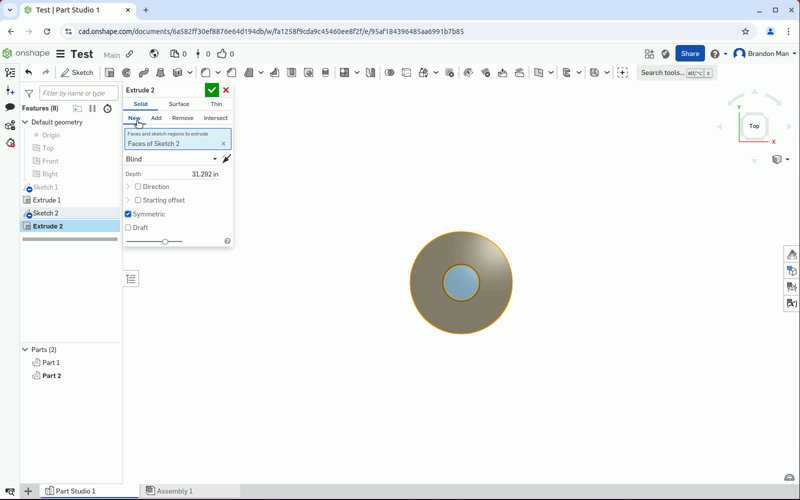
key(enter)
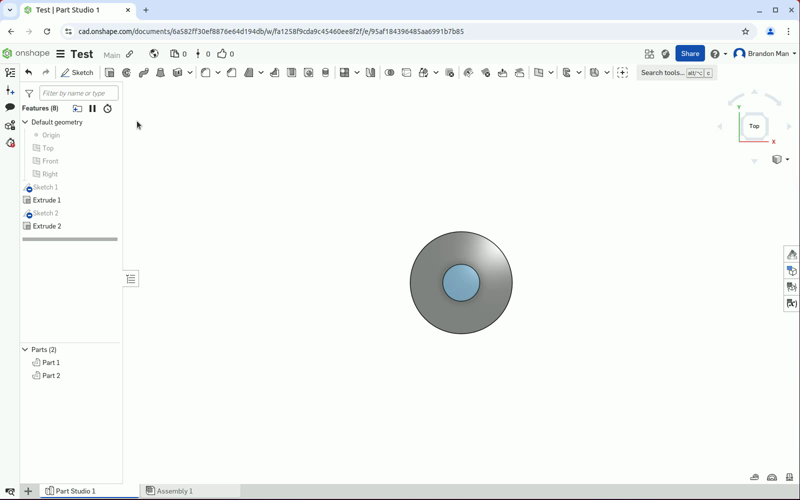
key(shift+h)
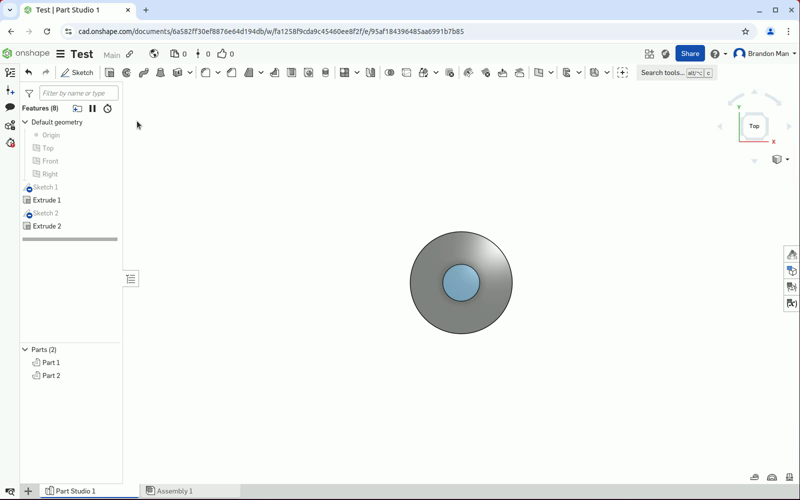
key(shift+h)
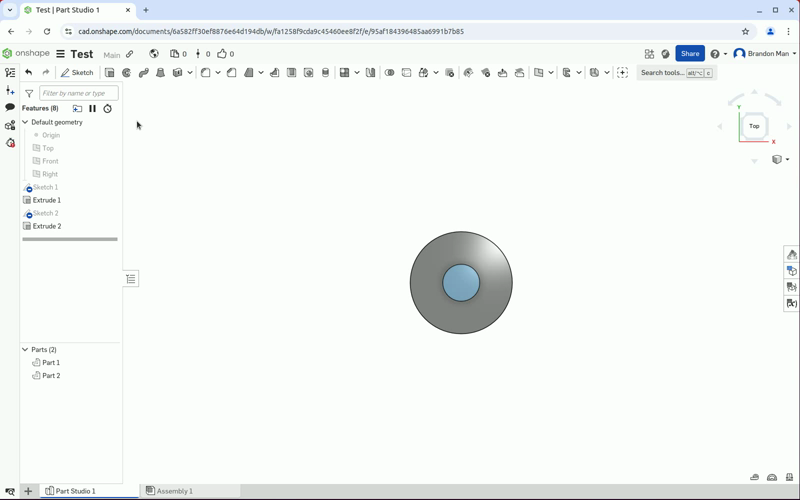
mouse_move(73, 189)
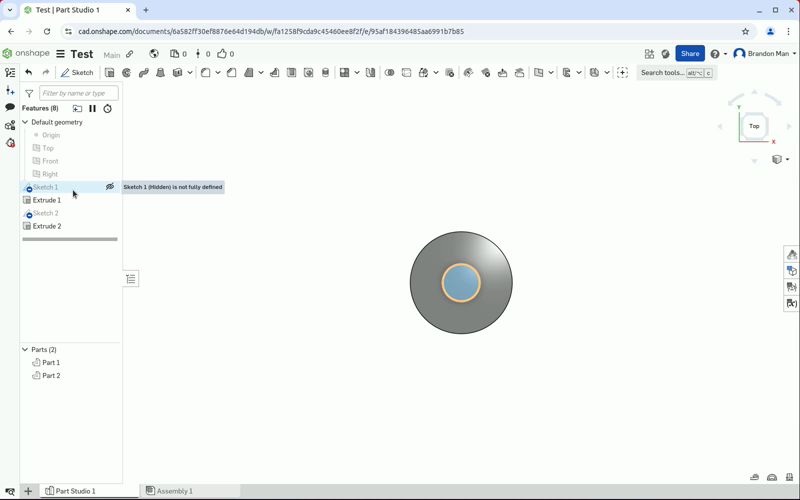
click(73, 189)
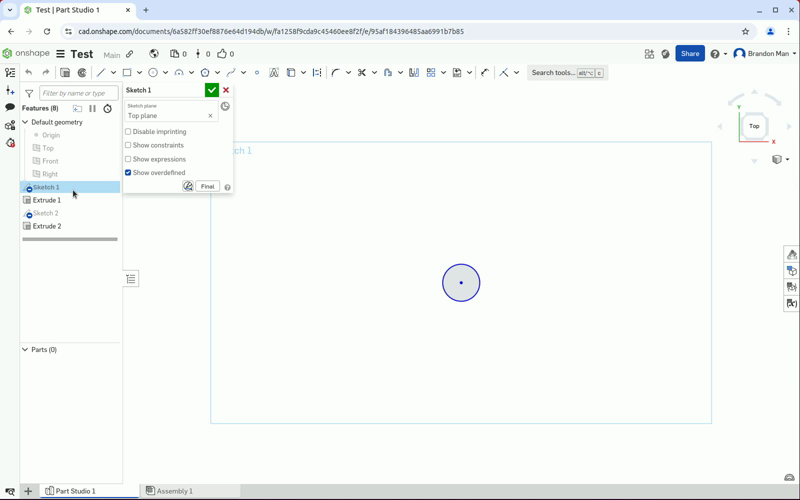
mouse_move(229, 92)
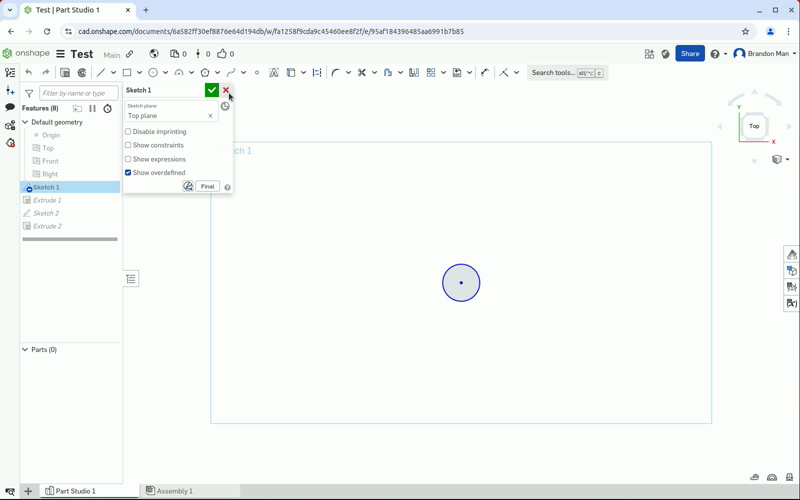
click(229, 92)
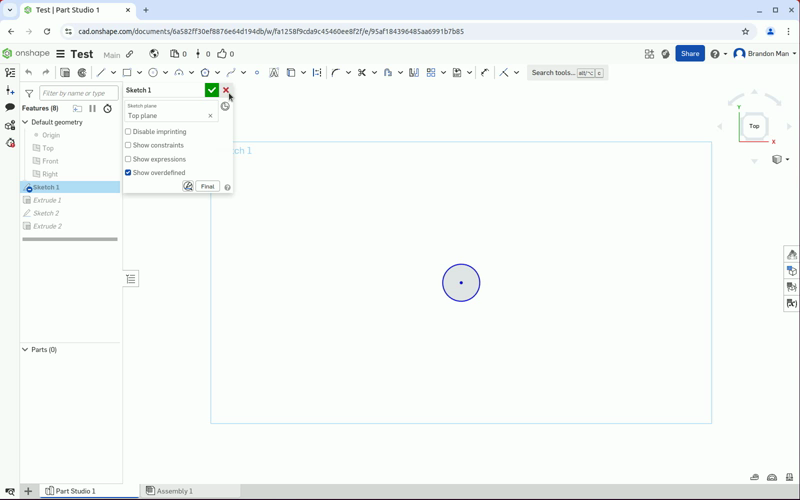
key(shift+s)
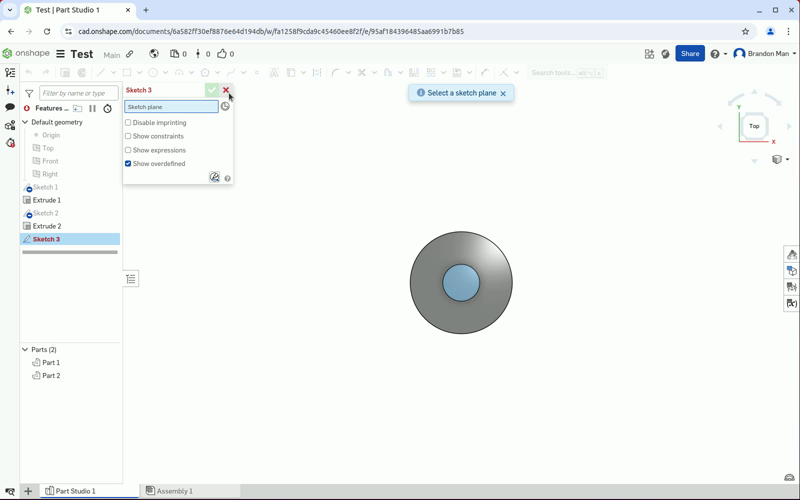
mouse_move(73, 150)
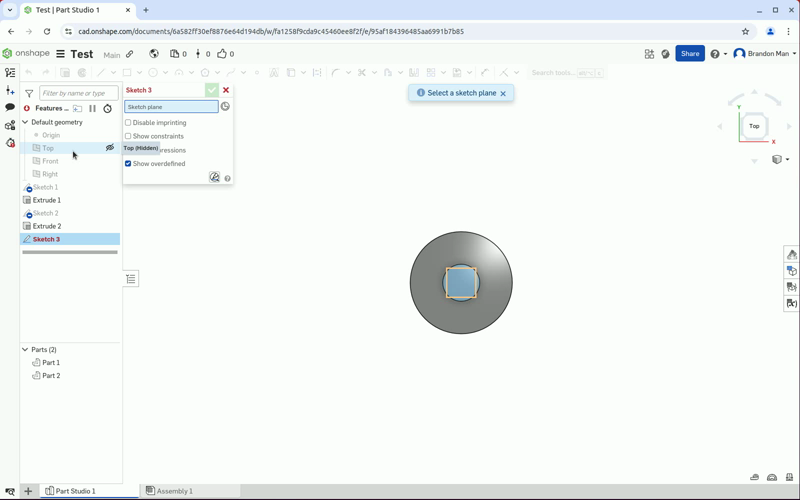
click(73, 150)
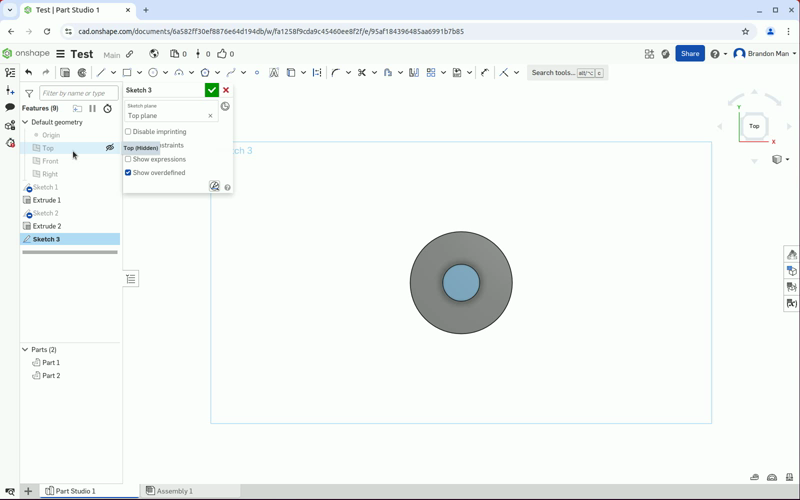
mouse_move(73, 352)
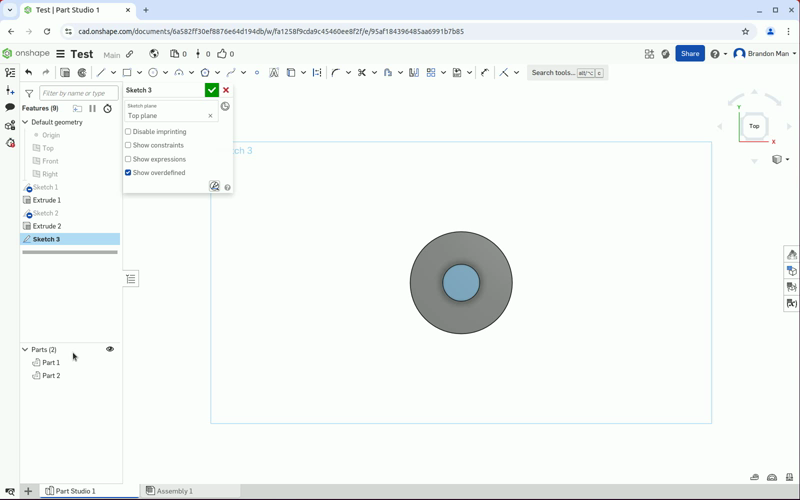
key(y)
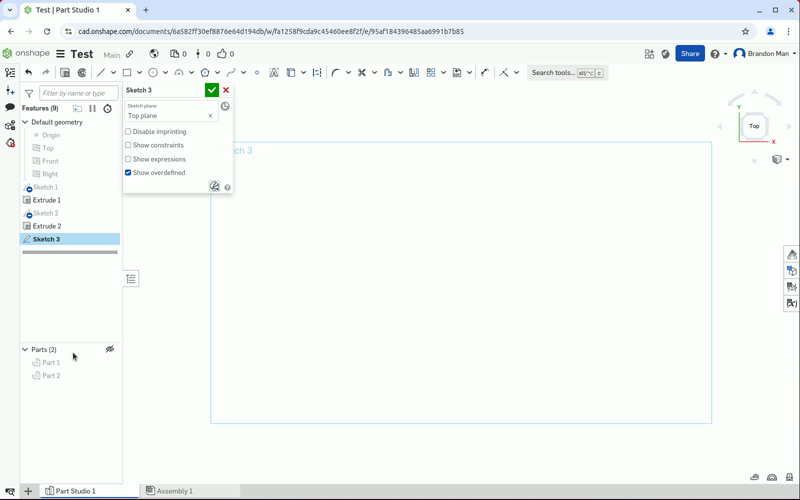
key(c)
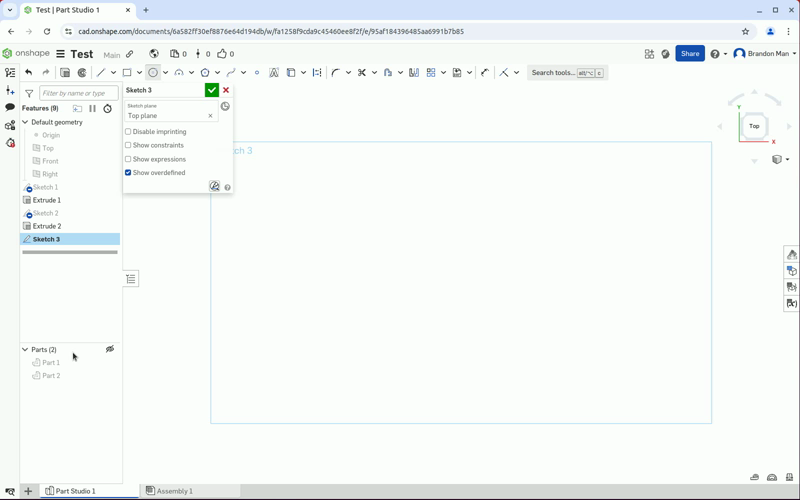
key_down(shift)
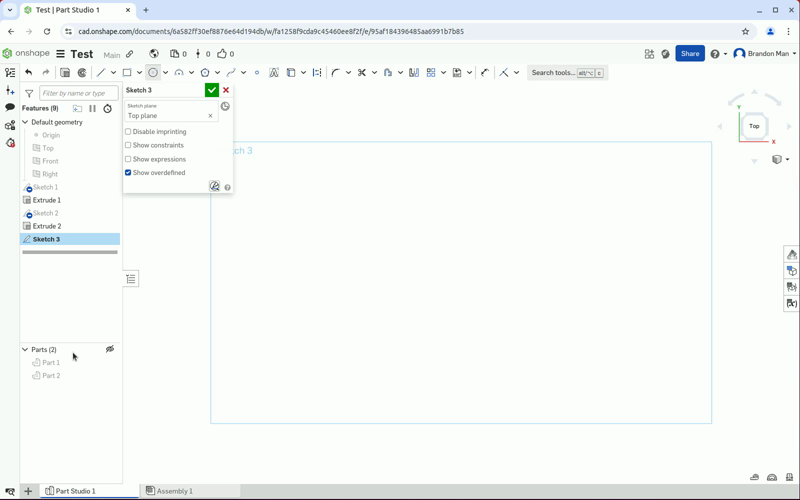
mouse_move(461, 282)
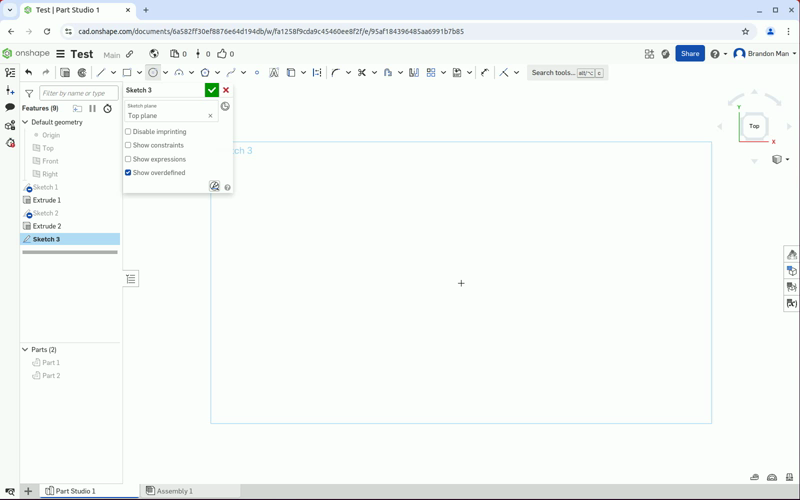
click(461, 282)
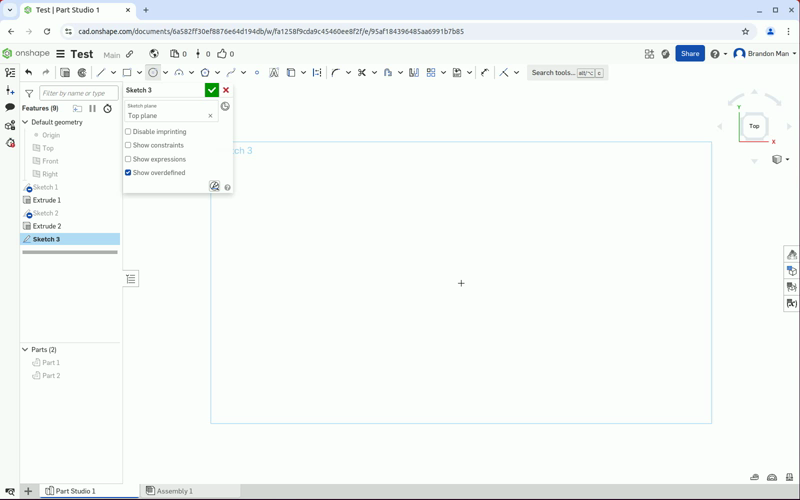
key_up(shift)
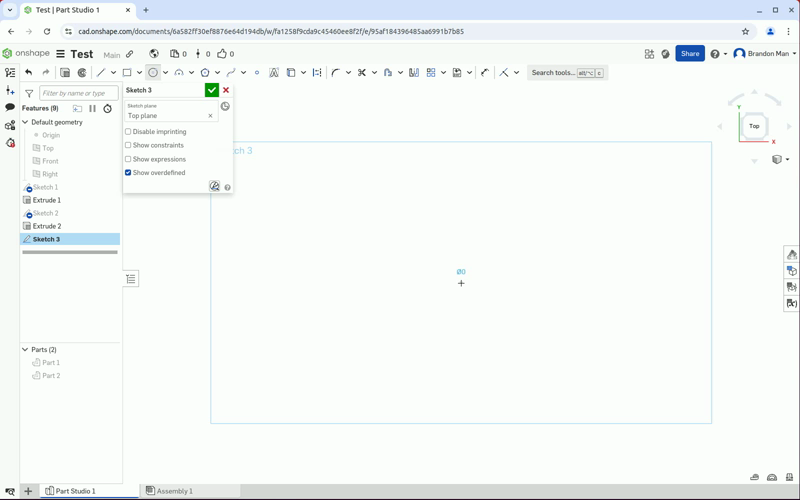
mouse_move(479, 282)
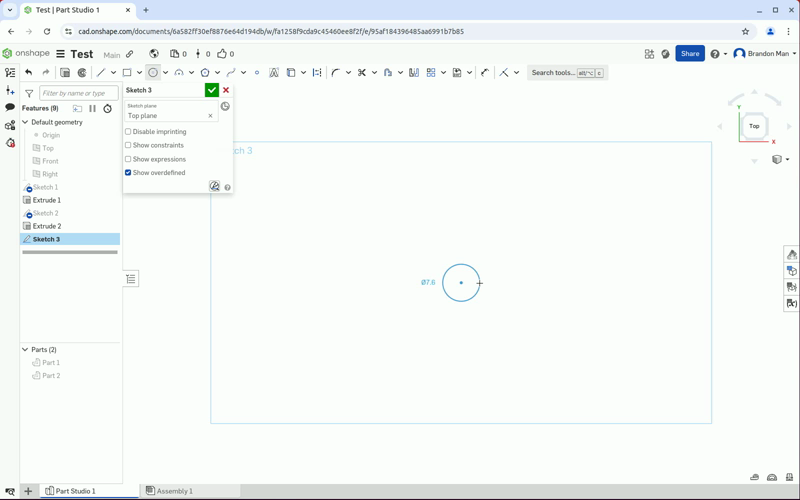
click(479, 282)
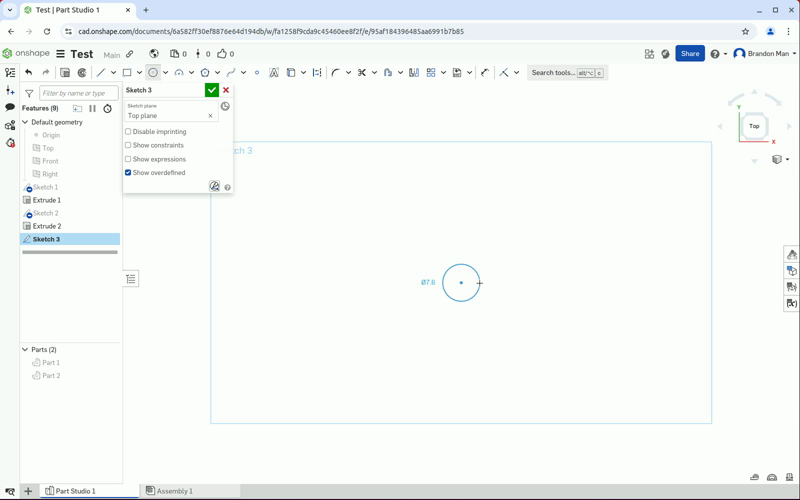
key(esc)
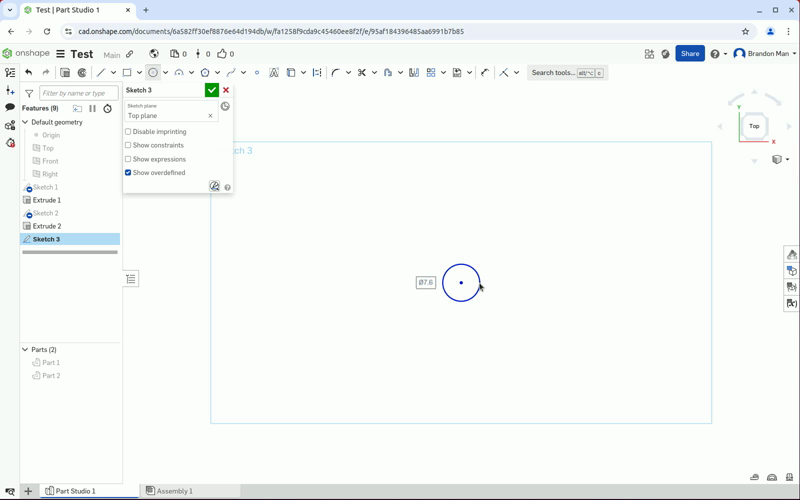
mouse_move(461, 265)
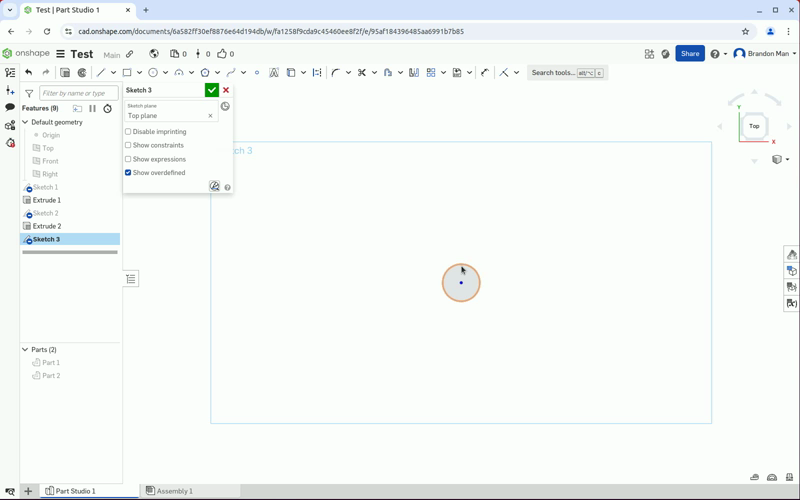
scroll(6)
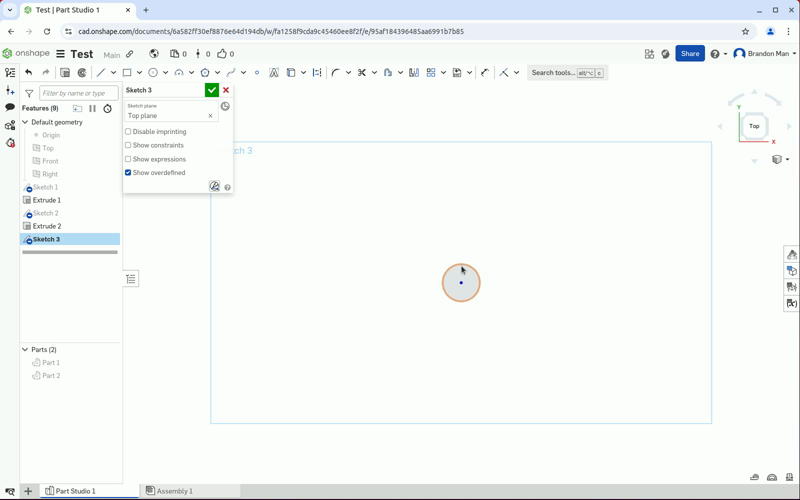
scroll(6)
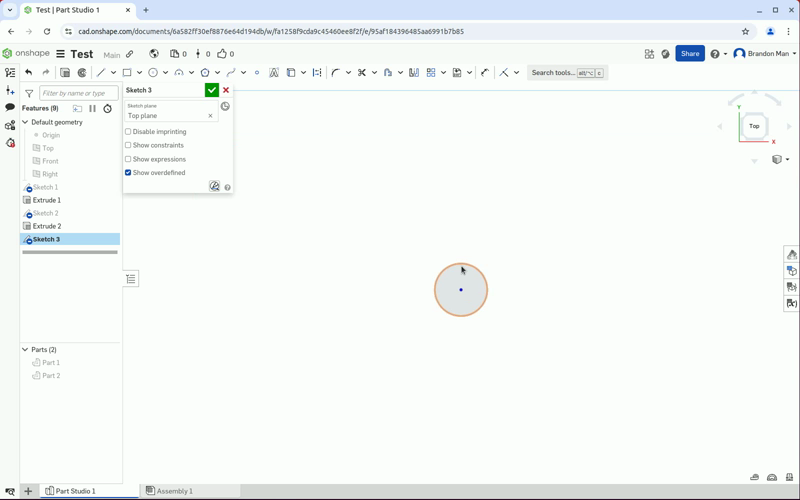
scroll(6)
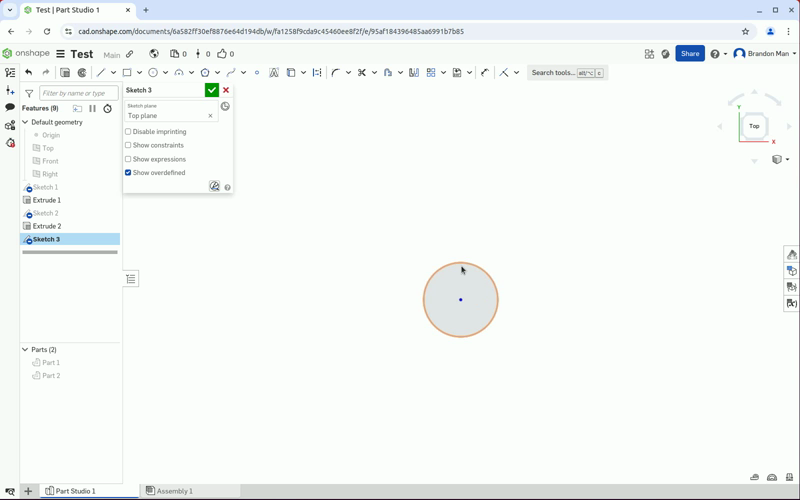
scroll(6)
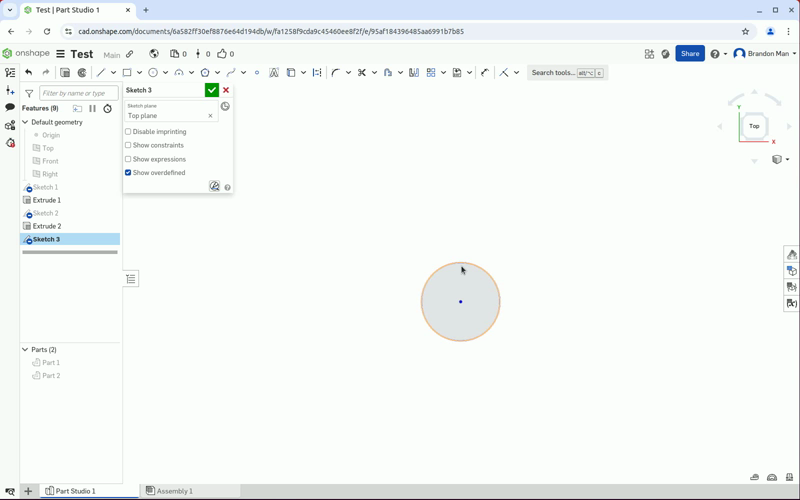
scroll(6)
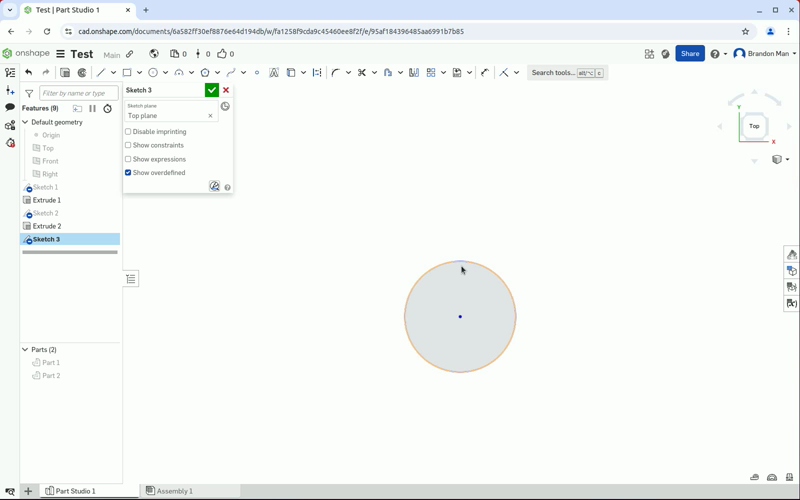
scroll(6)
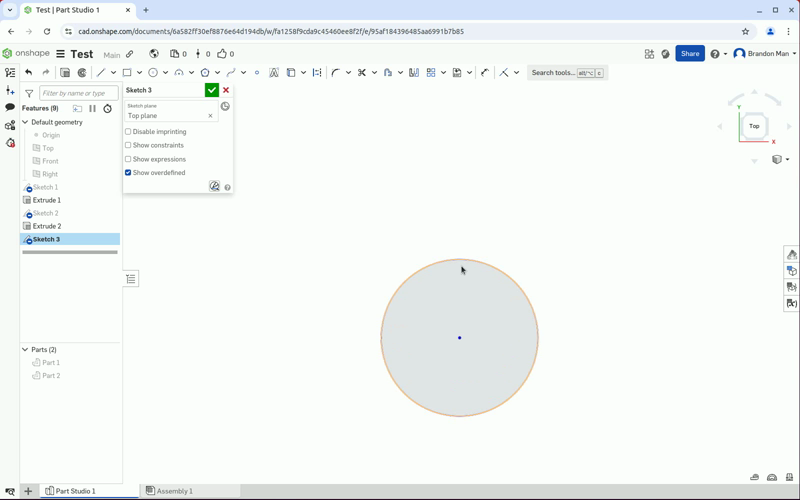
scroll(6)
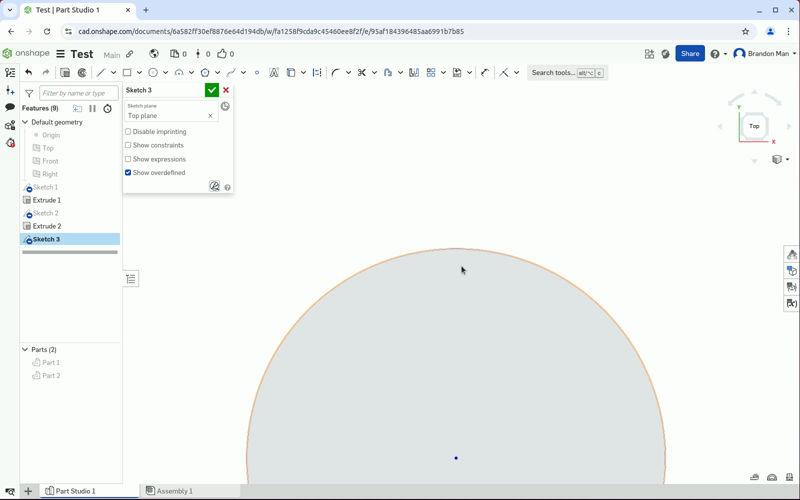
click(461, 265)
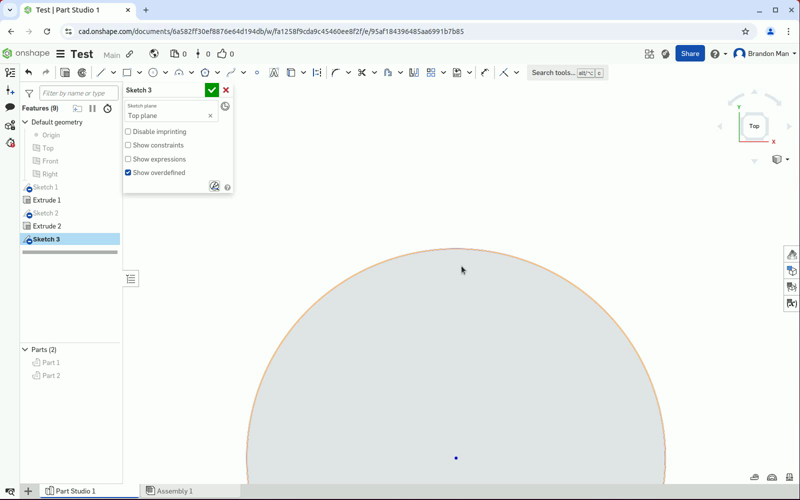
scroll(-6)
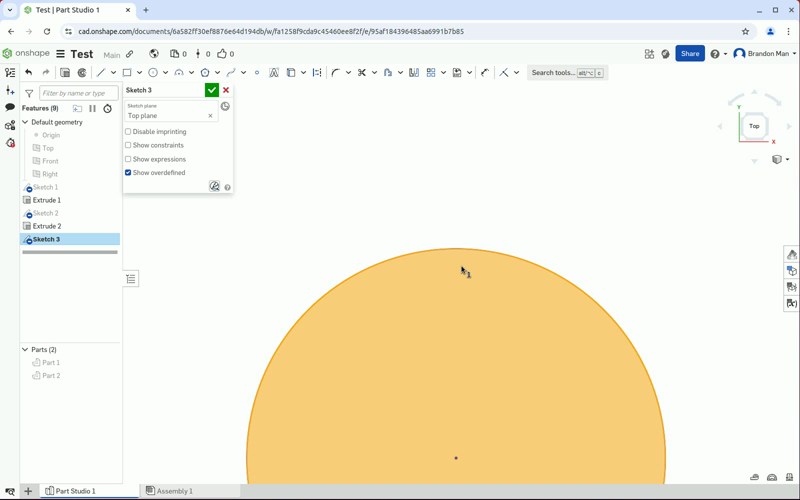
scroll(-6)
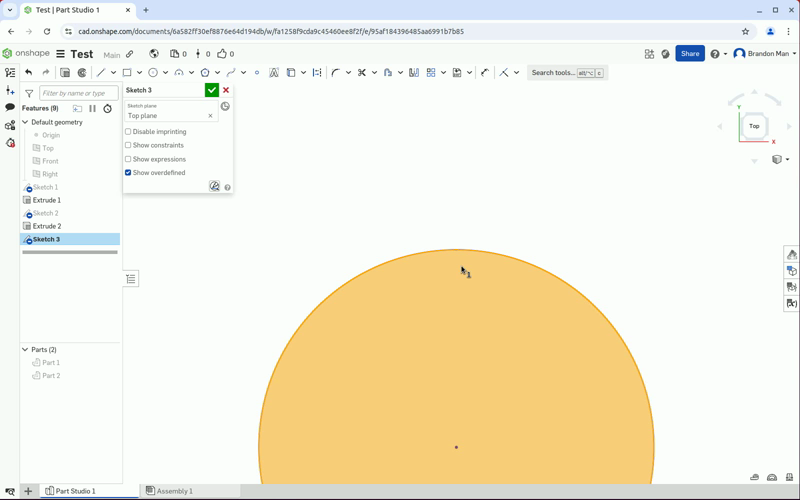
scroll(-6)
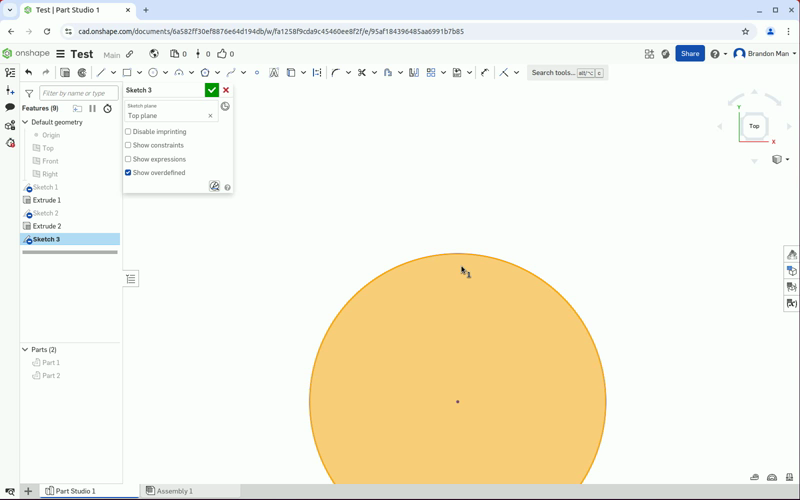
scroll(-6)
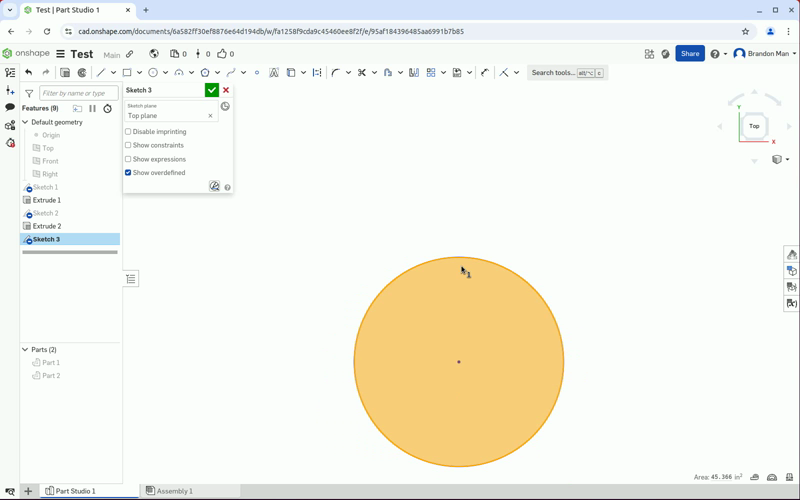
scroll(-6)
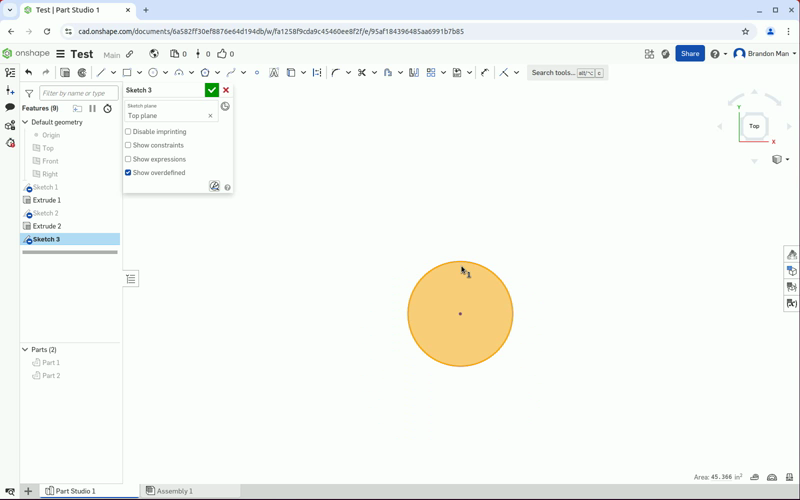
scroll(-6)
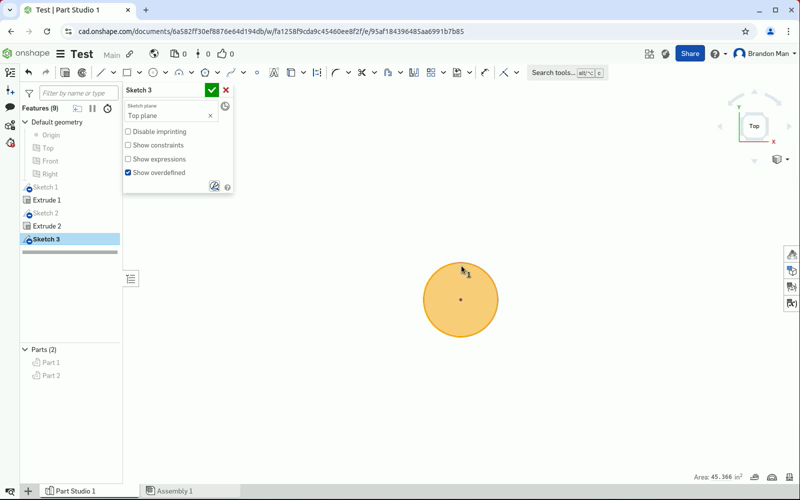
scroll(-6)
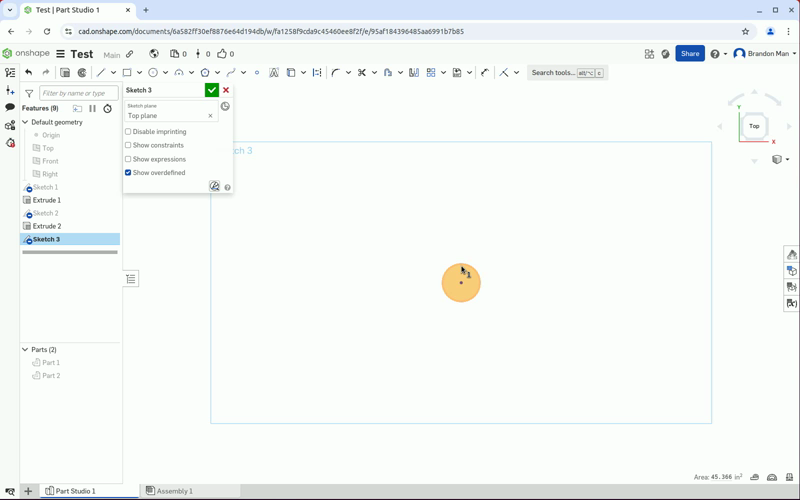
mouse_move(73, 352)
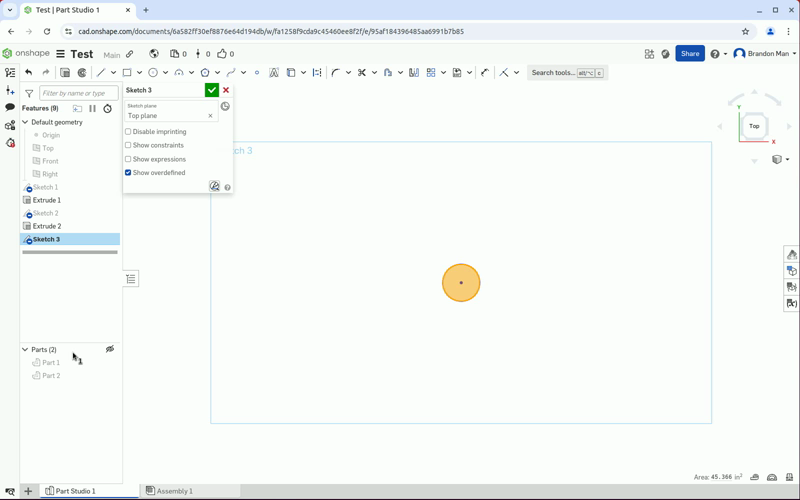
key(shift+y)
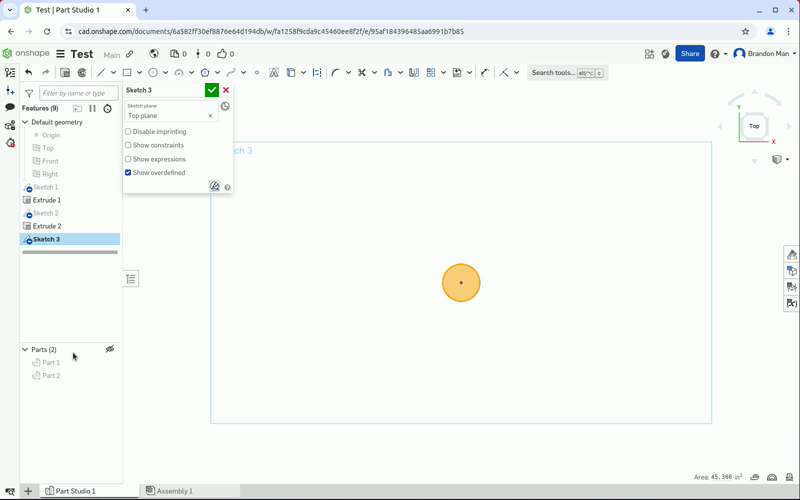
key(shift+e)
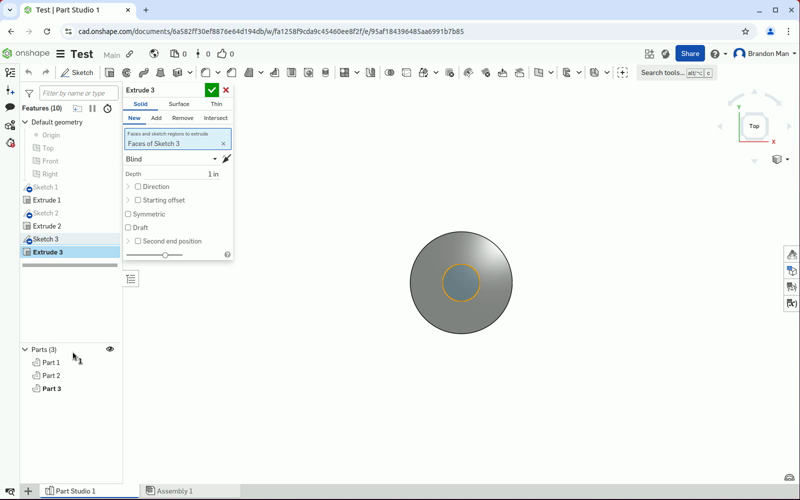
mouse_move(143, 106)
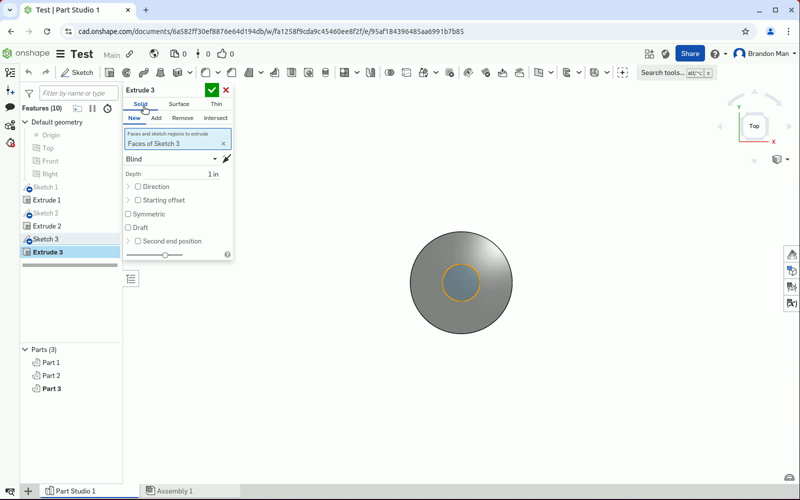
click(143, 106)
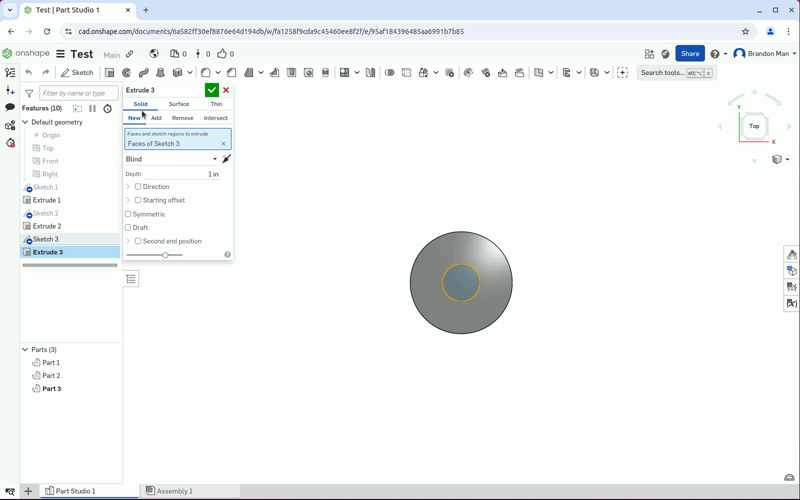
mouse_move(137, 120)
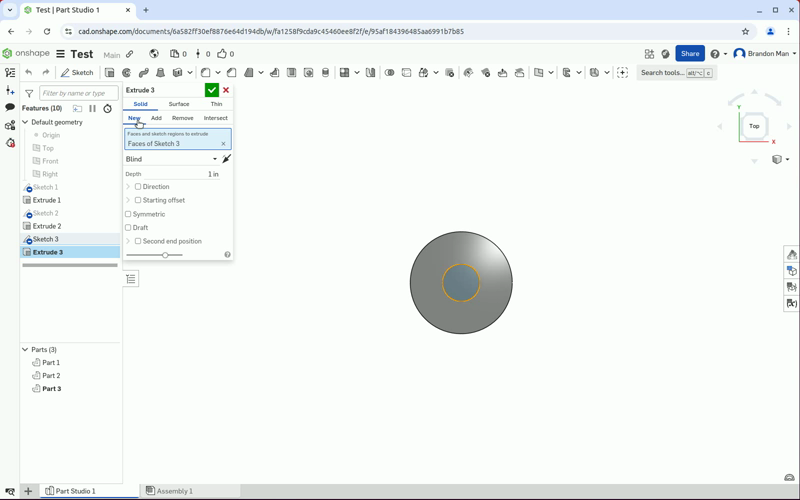
click(137, 120)
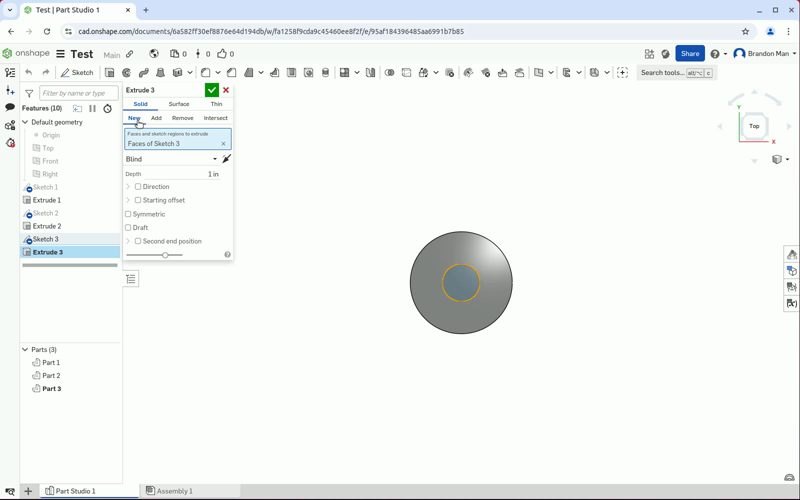
key(tab, 4)
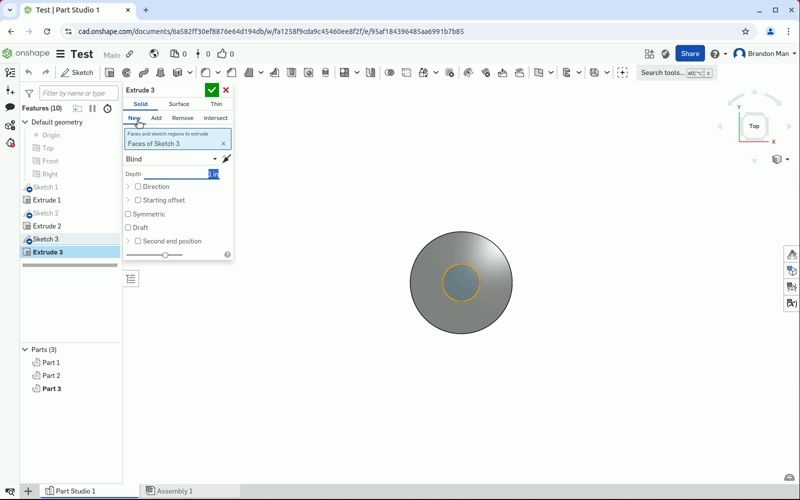
text(-18.775)
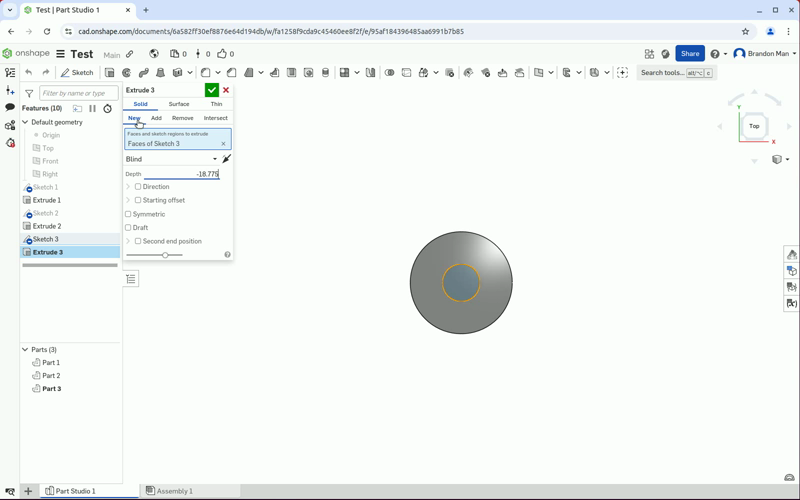
key(enter)
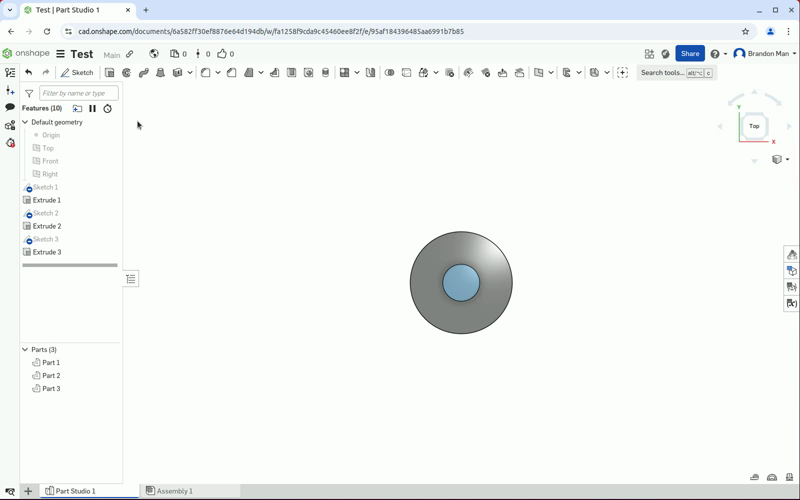
key(shift+h)
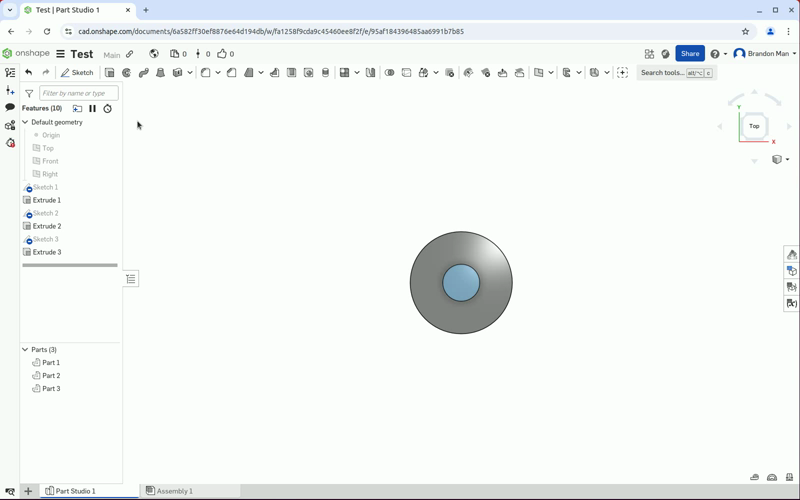
key(shift+h)
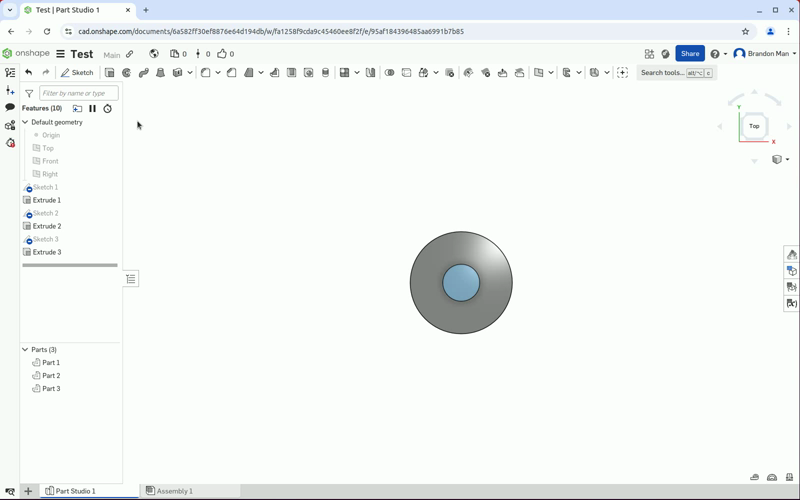
mouse_move(73, 189)
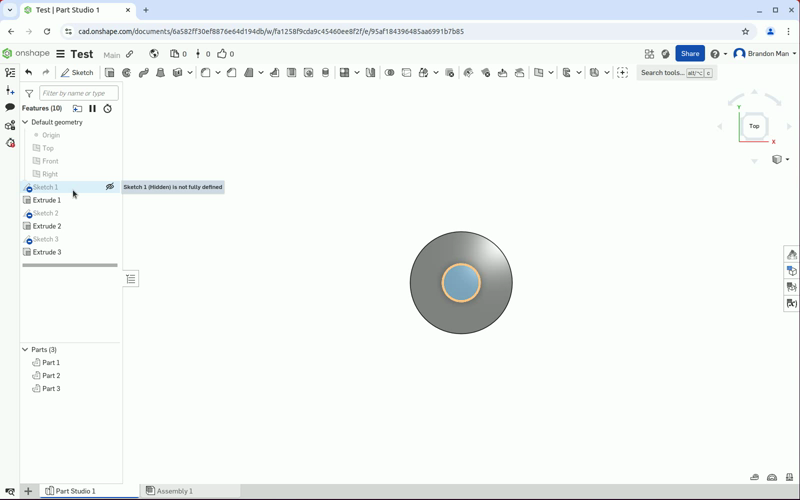
click(73, 189)
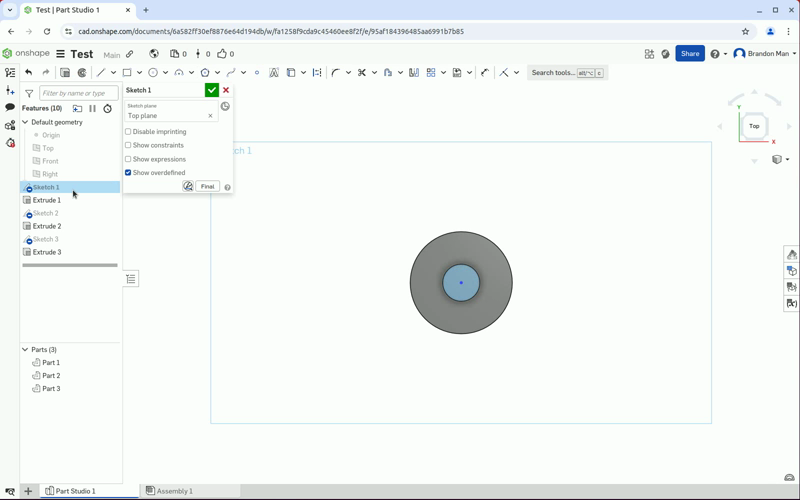
mouse_move(229, 92)
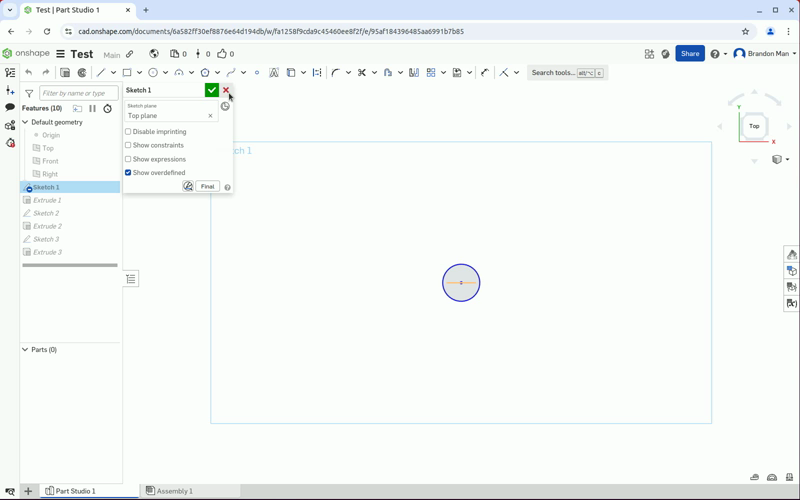
click(229, 92)
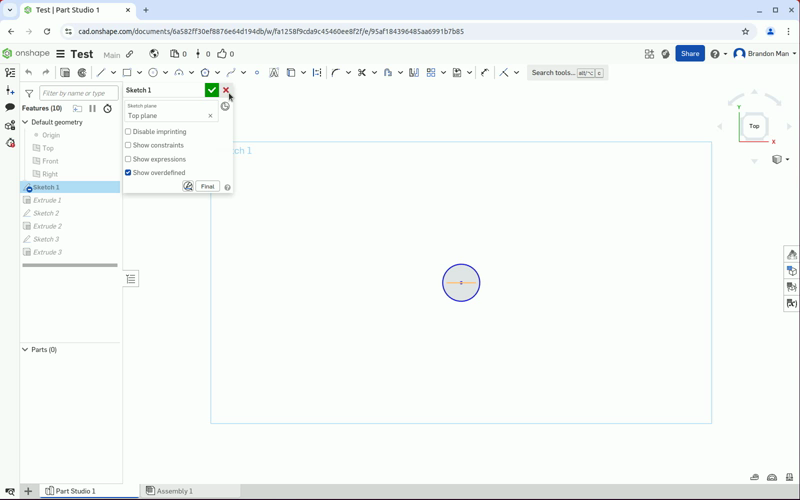
key(shift+s)
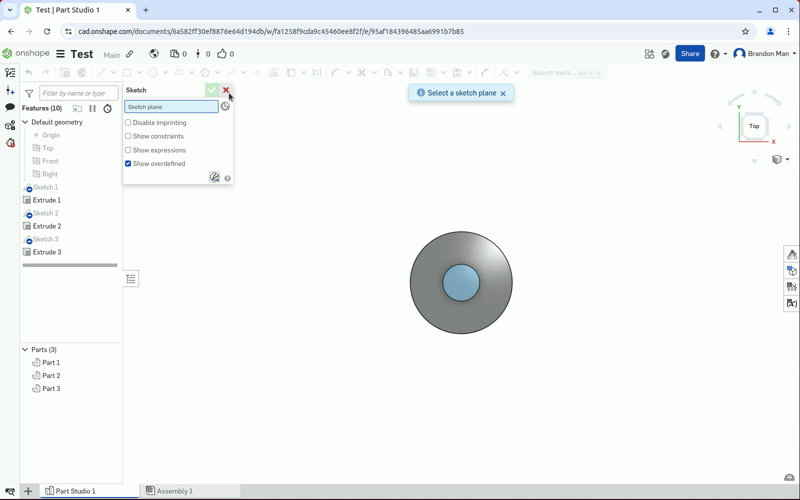
mouse_move(73, 150)
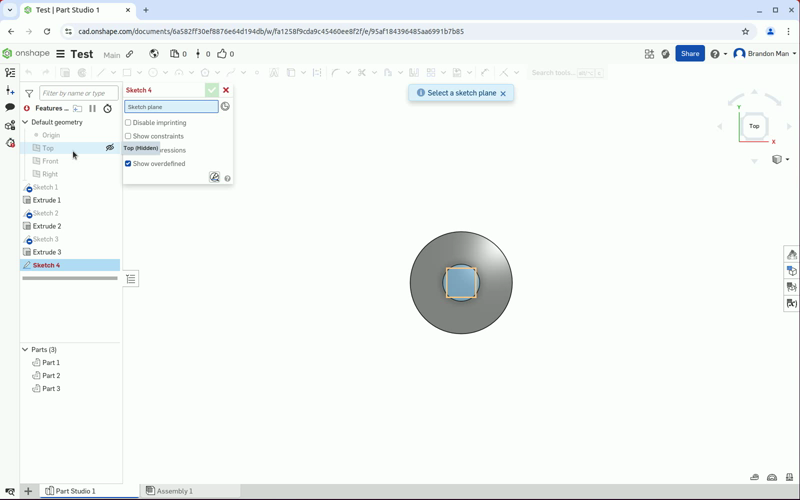
click(73, 150)
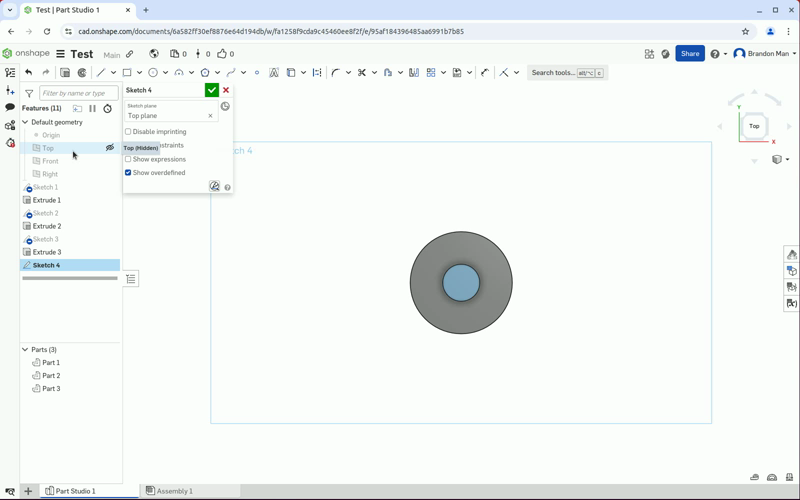
mouse_move(73, 352)
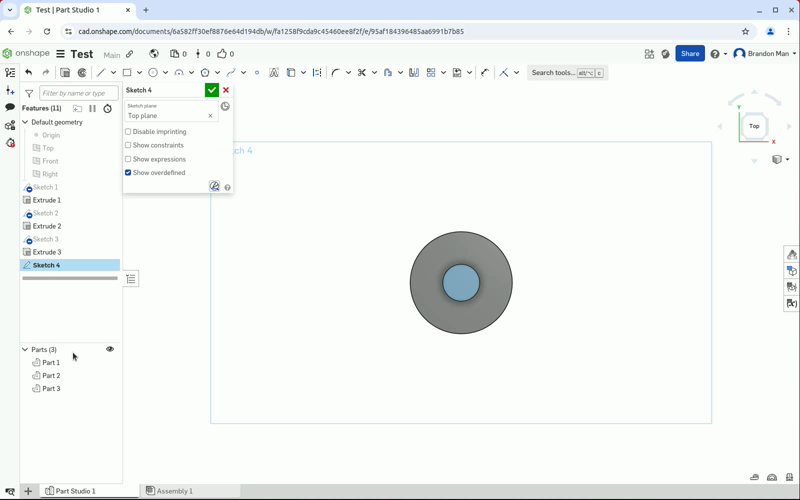
key(y)
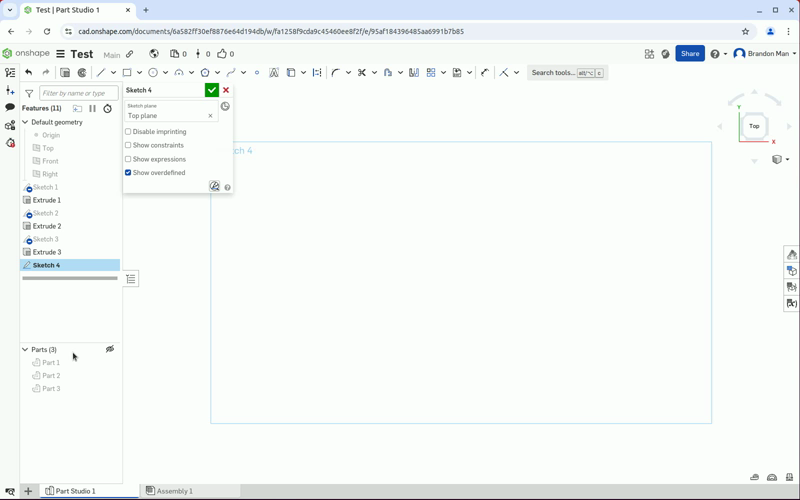
key(c)
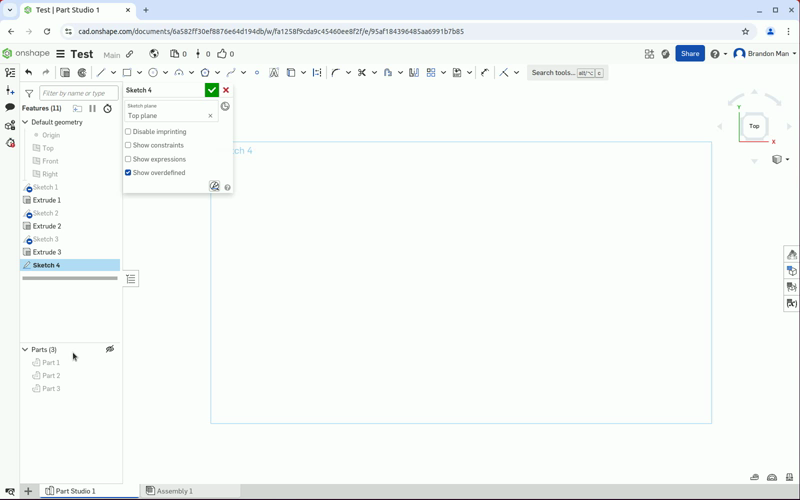
key_down(shift)
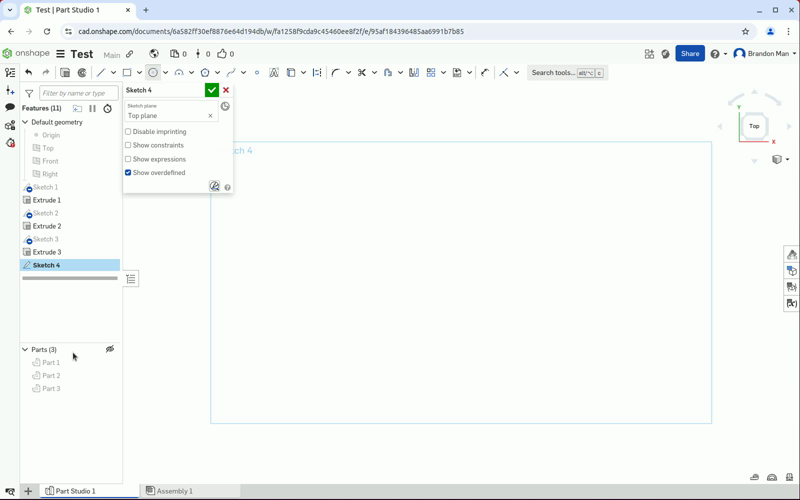
mouse_move(460, 282)
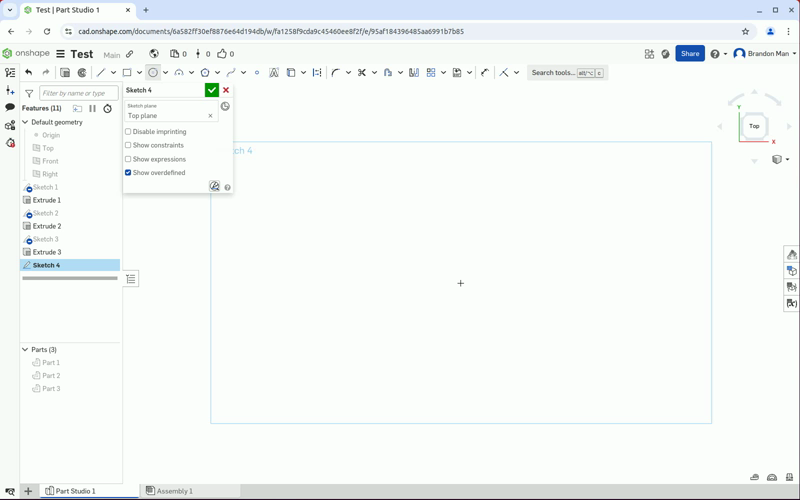
click(460, 282)
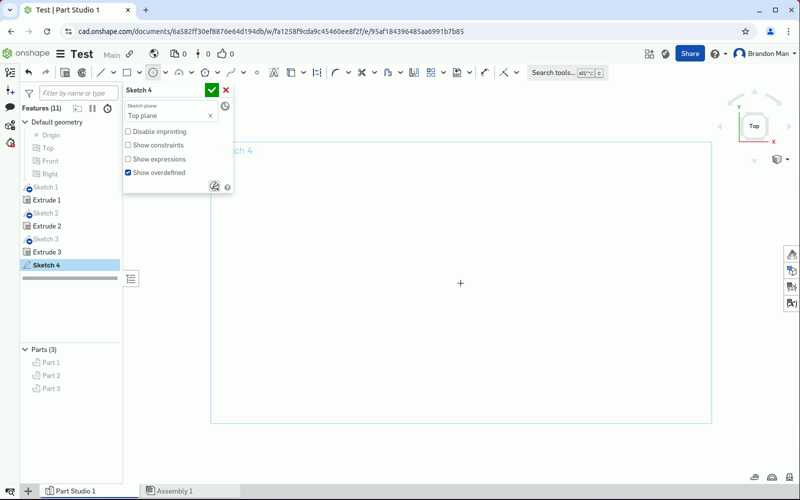
key_up(shift)
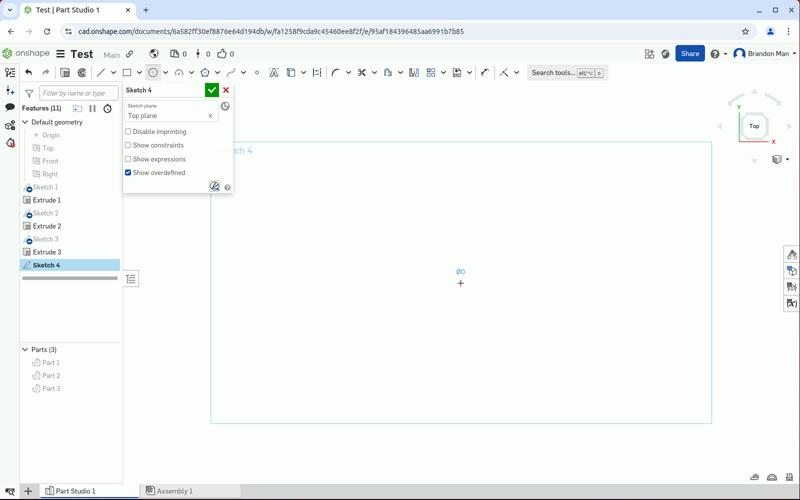
mouse_move(465, 282)
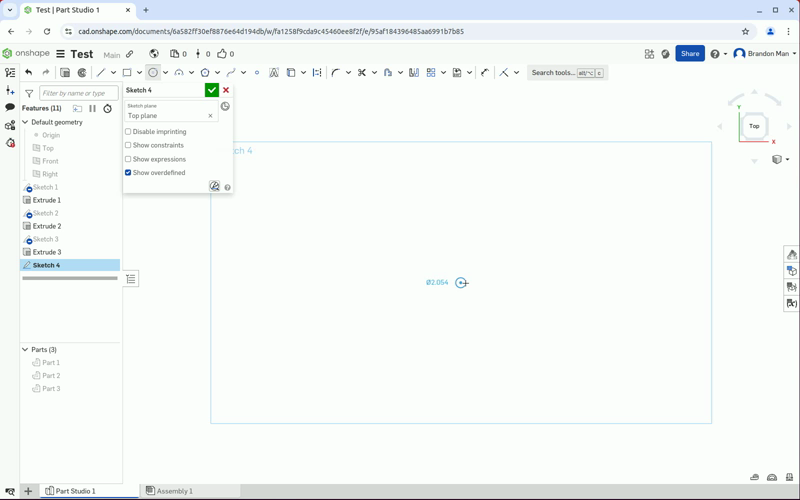
click(465, 282)
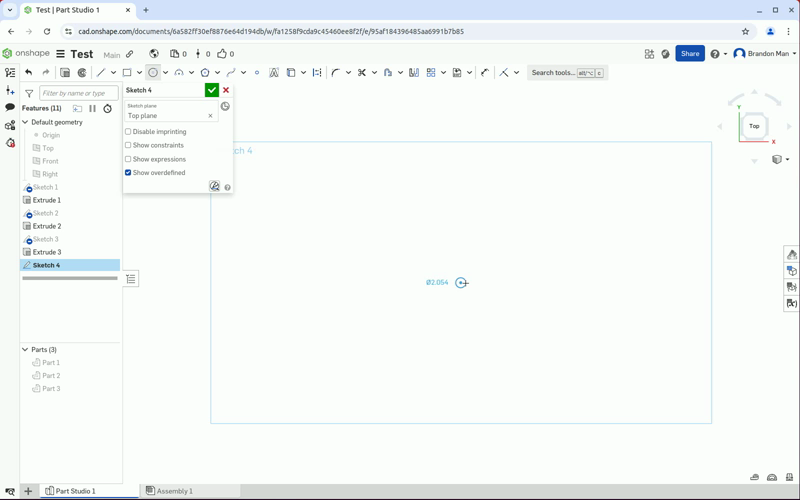
key(esc)
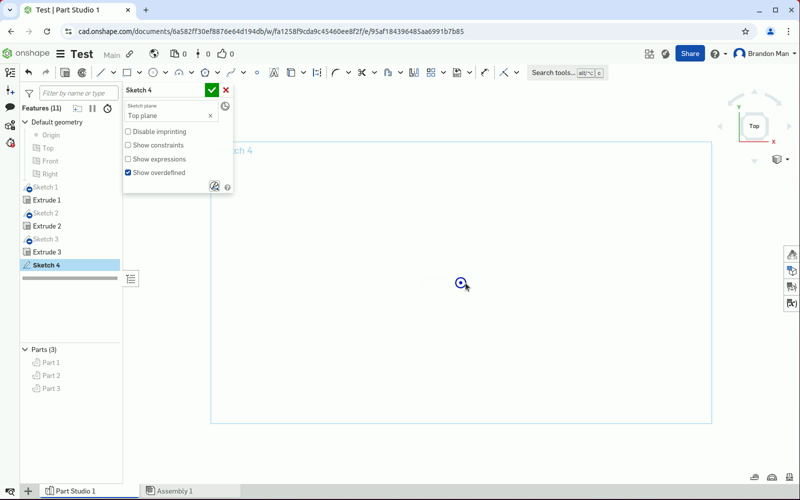
mouse_move(461, 285)
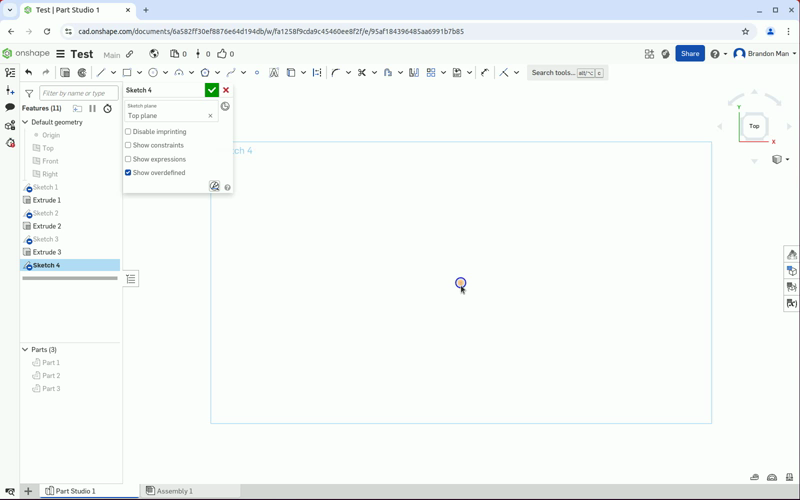
scroll(6)
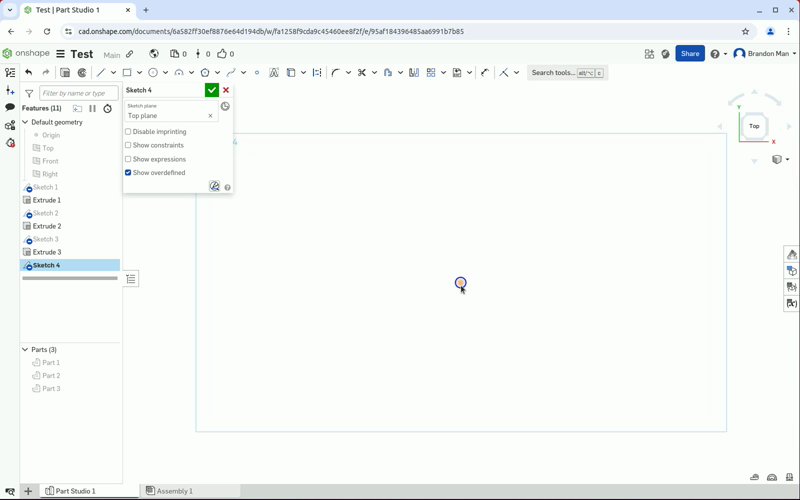
scroll(6)
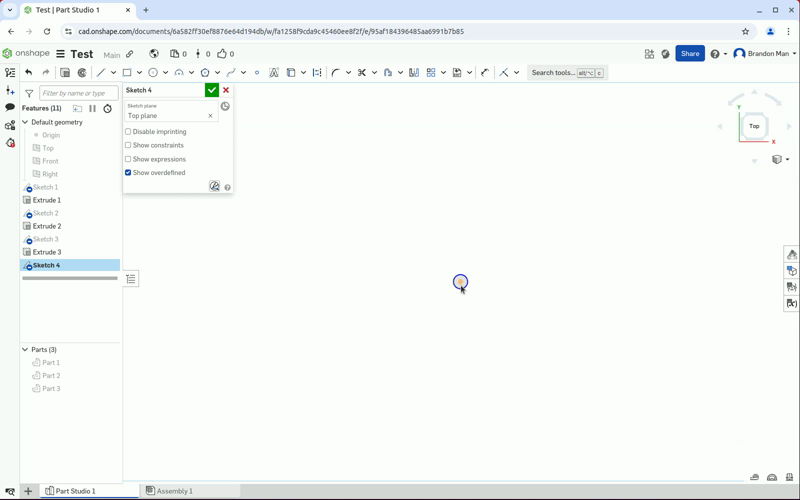
scroll(6)
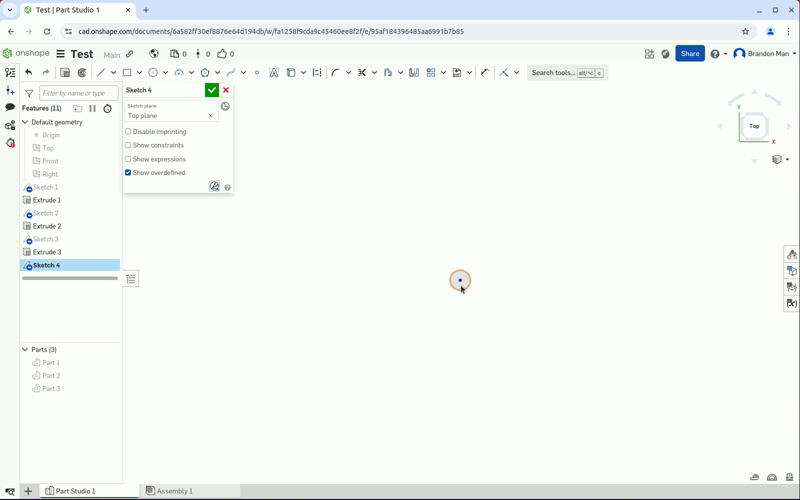
scroll(6)
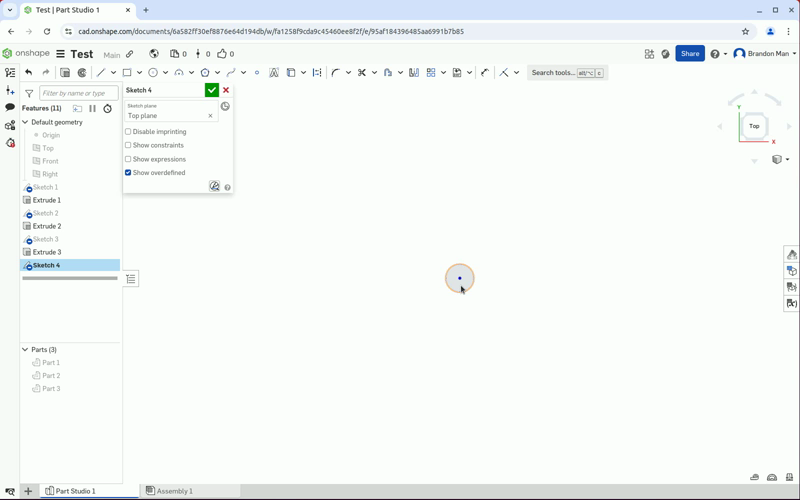
scroll(6)
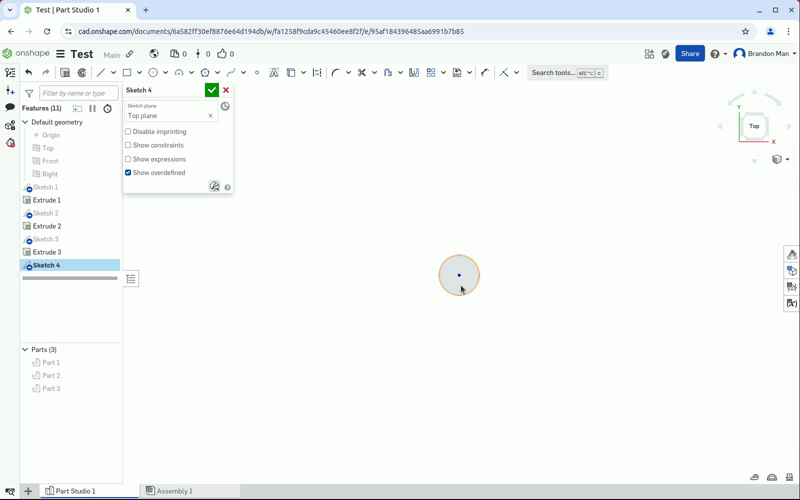
scroll(6)
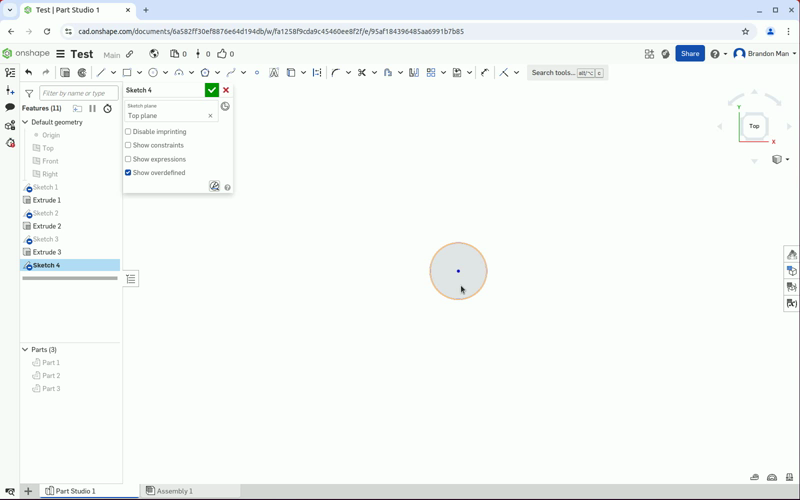
scroll(6)
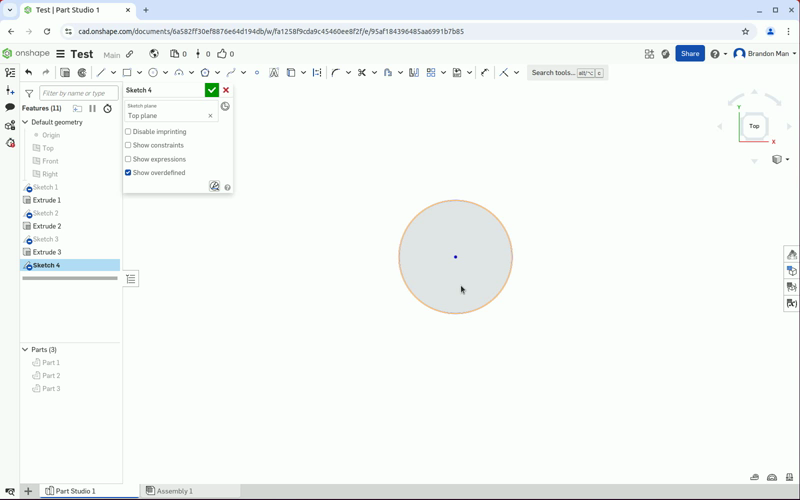
click(461, 285)
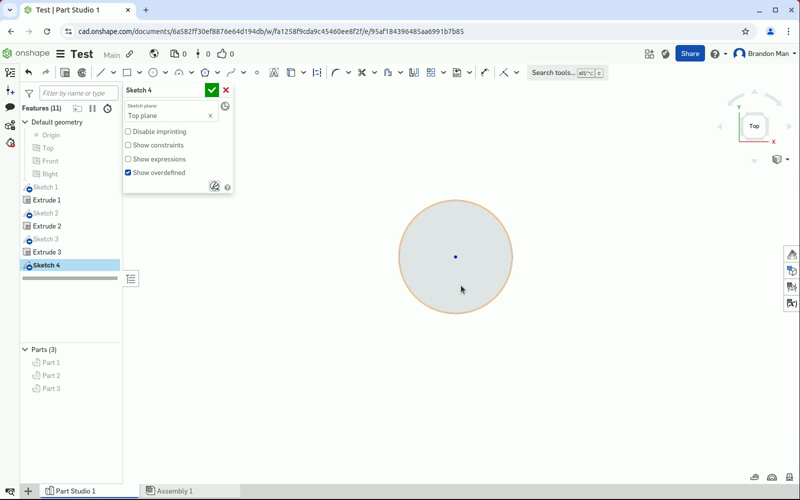
scroll(-6)
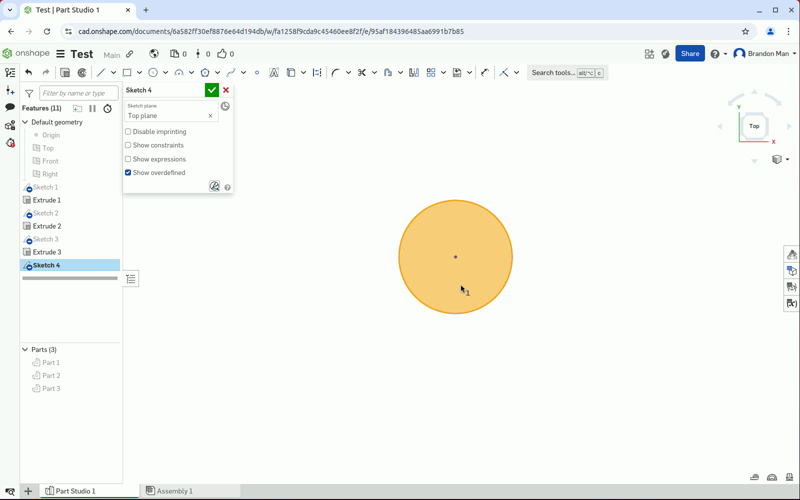
scroll(-6)
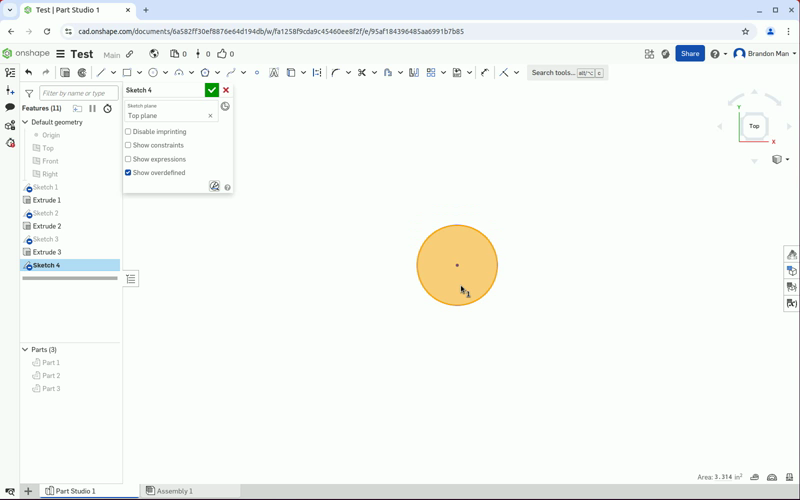
scroll(-6)
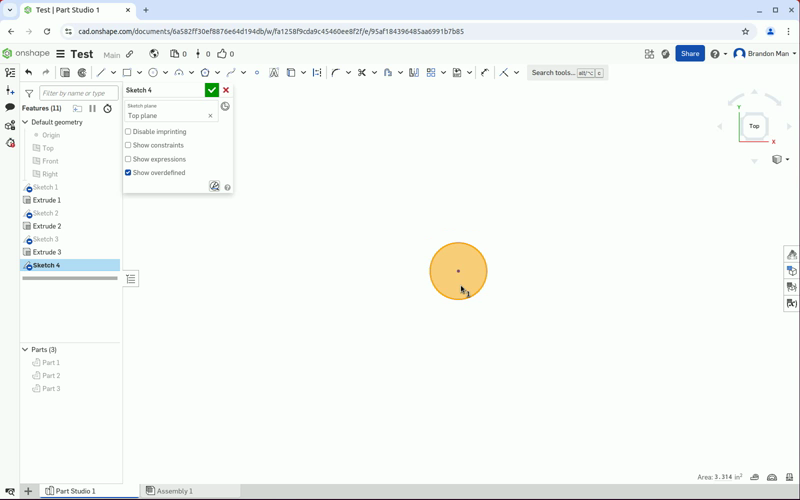
scroll(-6)
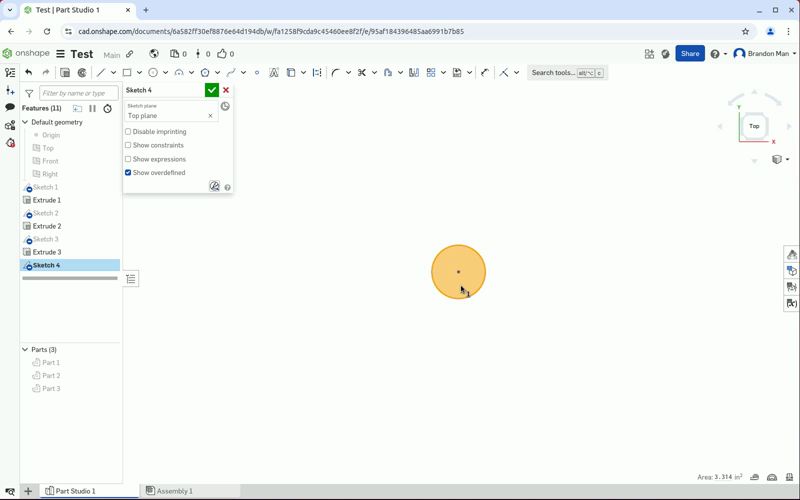
scroll(-6)
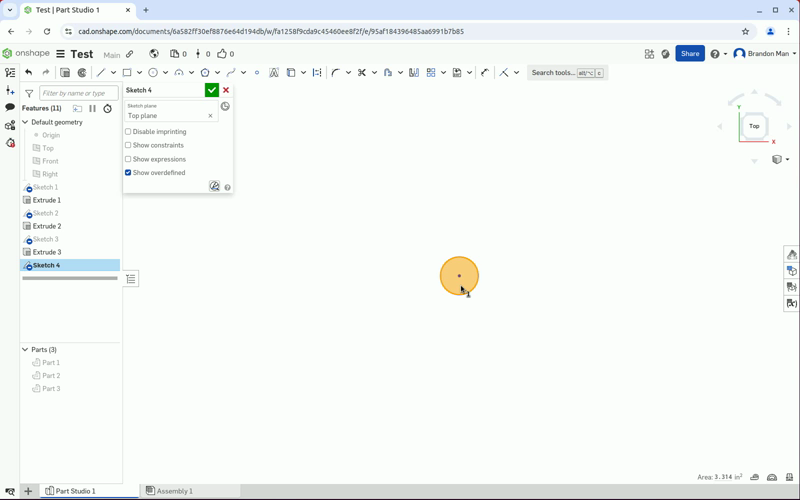
scroll(-6)
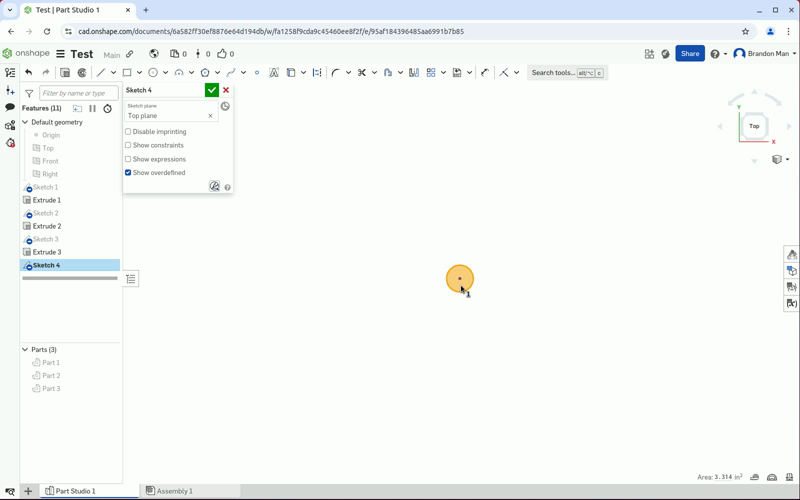
scroll(-6)
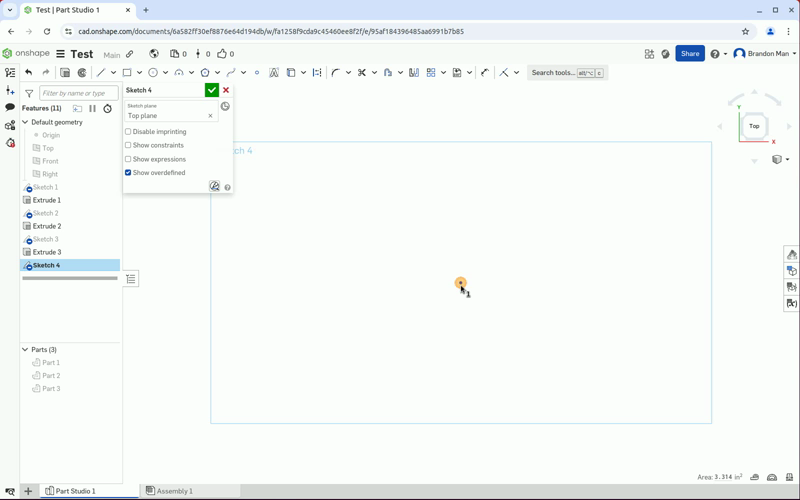
mouse_move(73, 352)
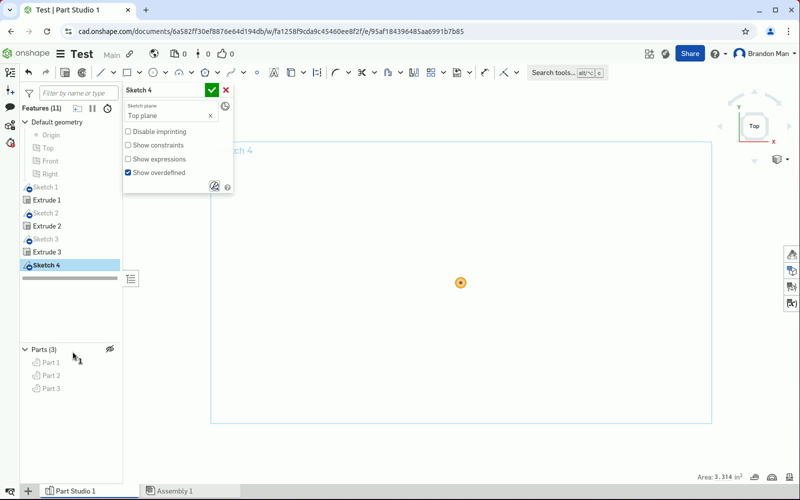
key(shift+y)
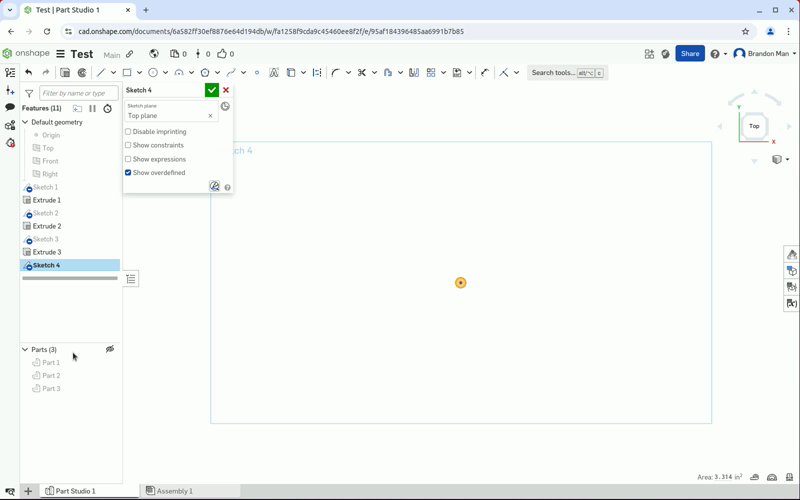
key(shift+e)
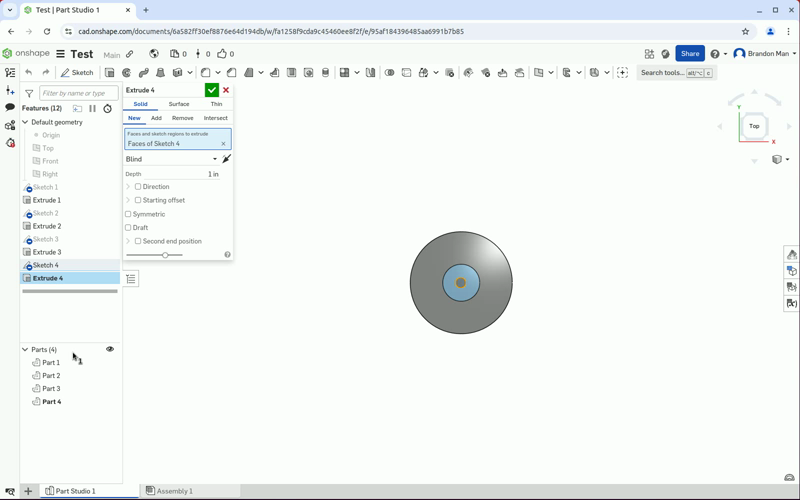
mouse_move(143, 106)
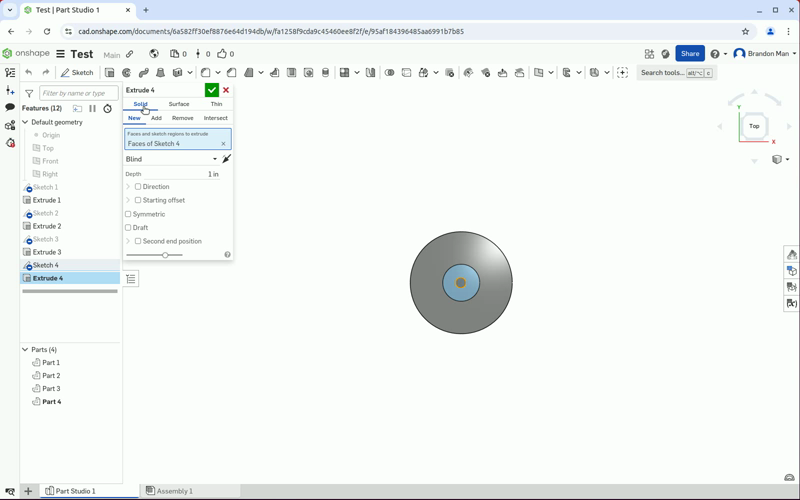
click(143, 106)
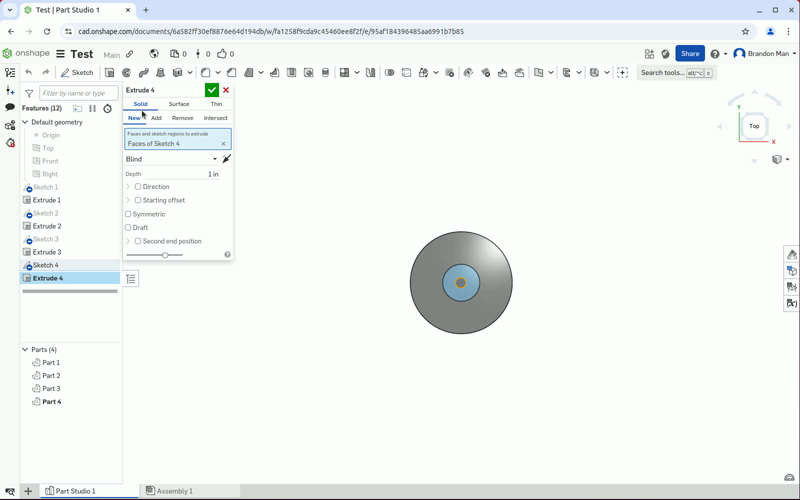
mouse_move(137, 120)
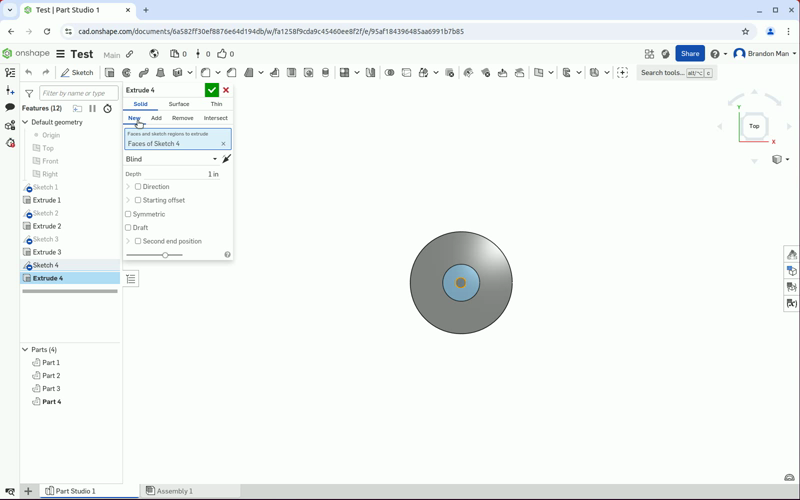
click(137, 120)
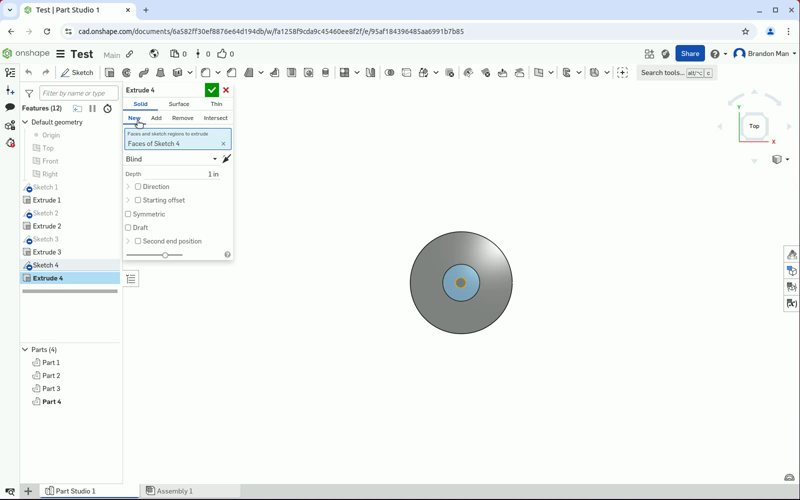
key(tab, 4)
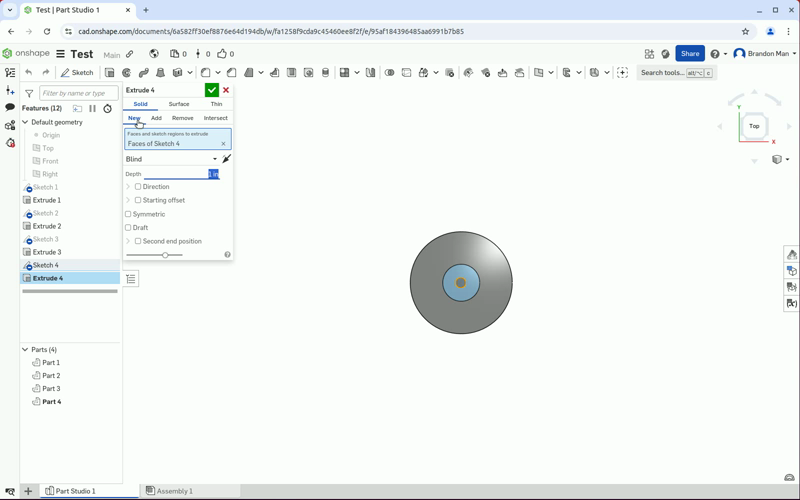
text(23.108)
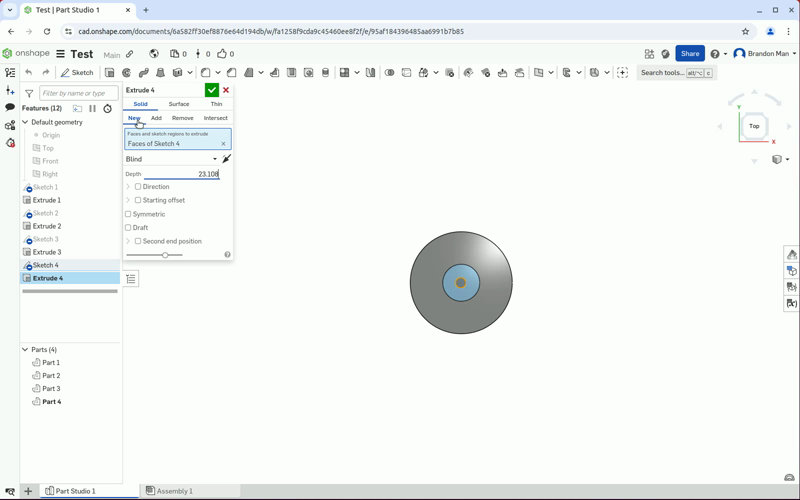
key(enter)
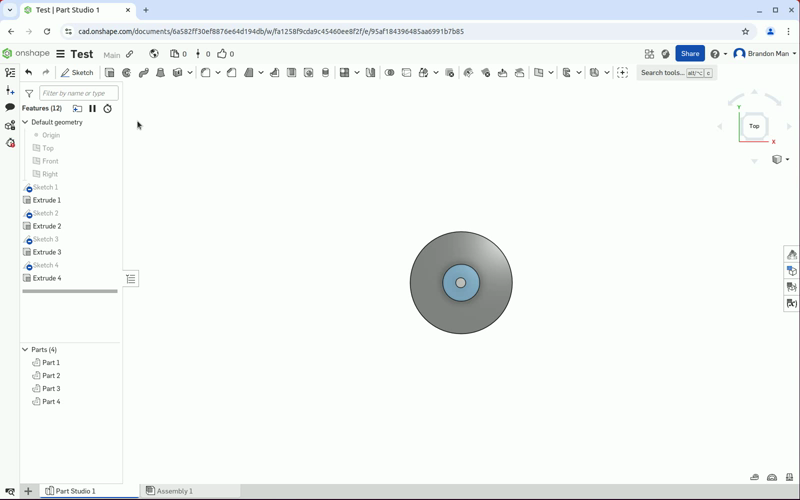
key(shift+h)
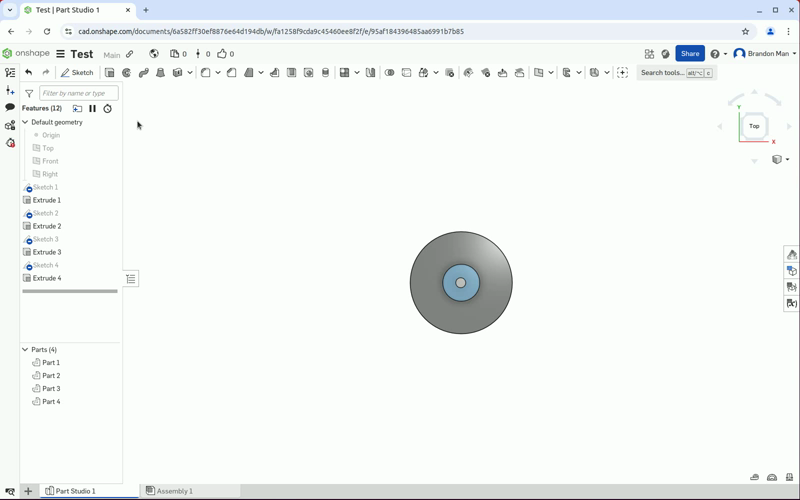
key(shift+h)
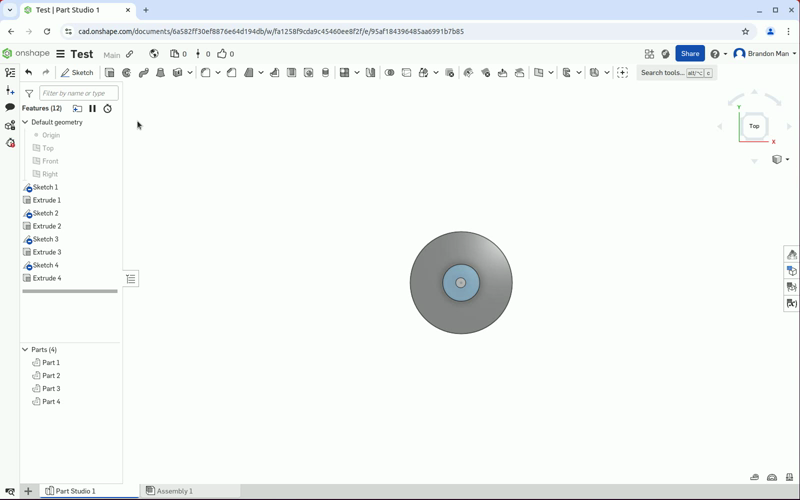
key(shift+7)
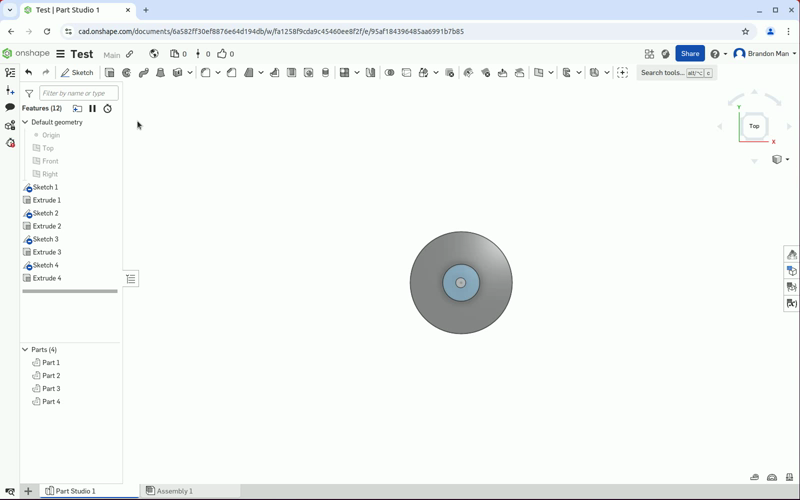
key(up, 3)
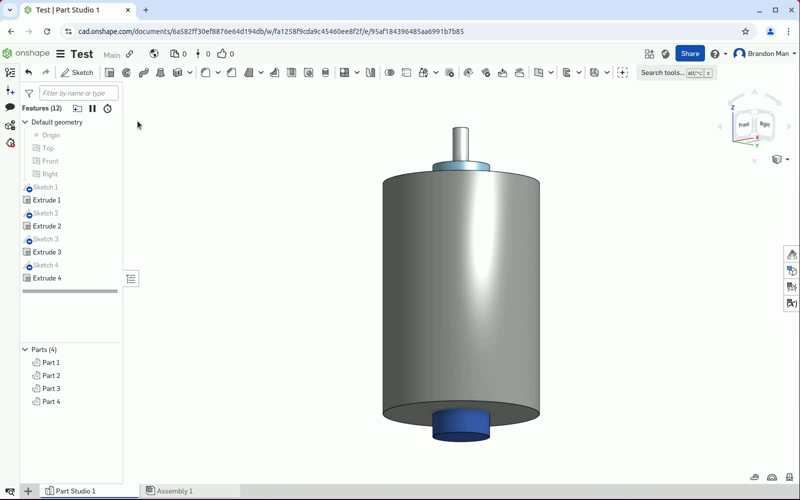
key(left, 3)
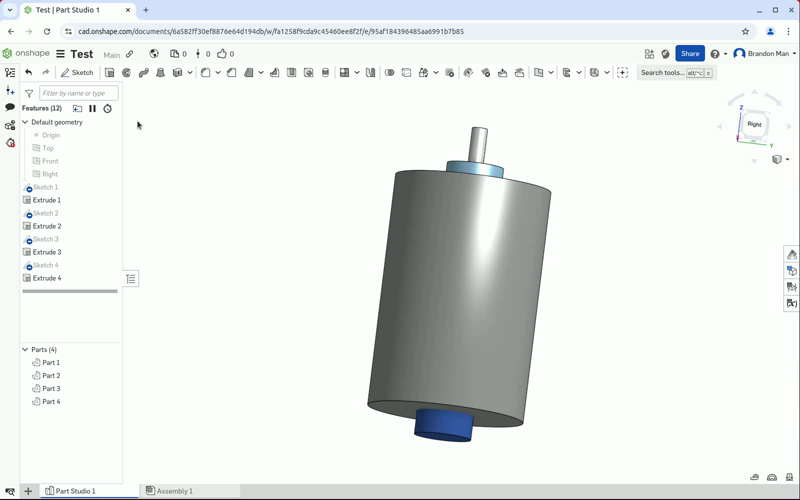
key(right, 3)
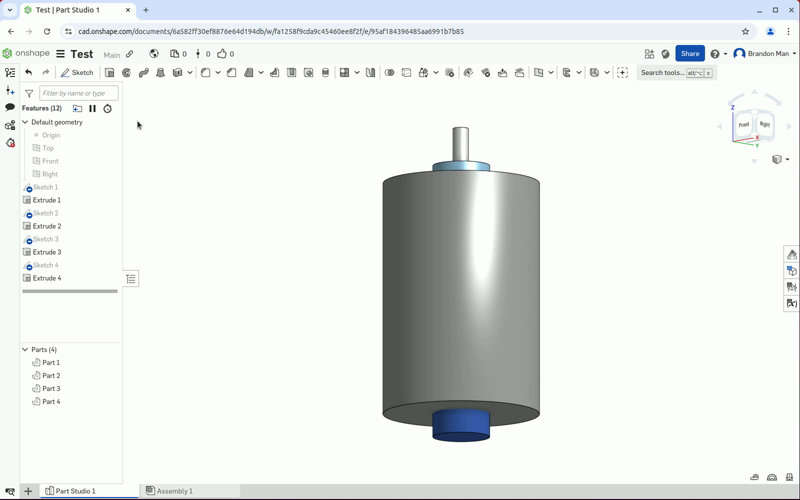
key(down, 3)
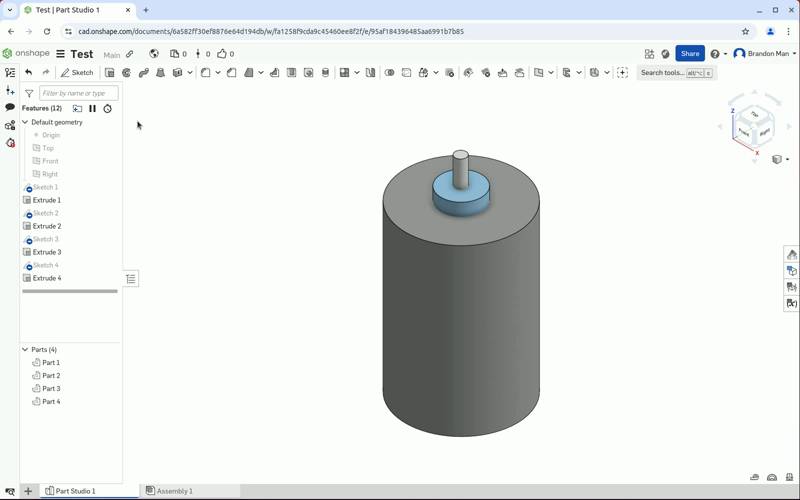
mouse_move(73, 189)
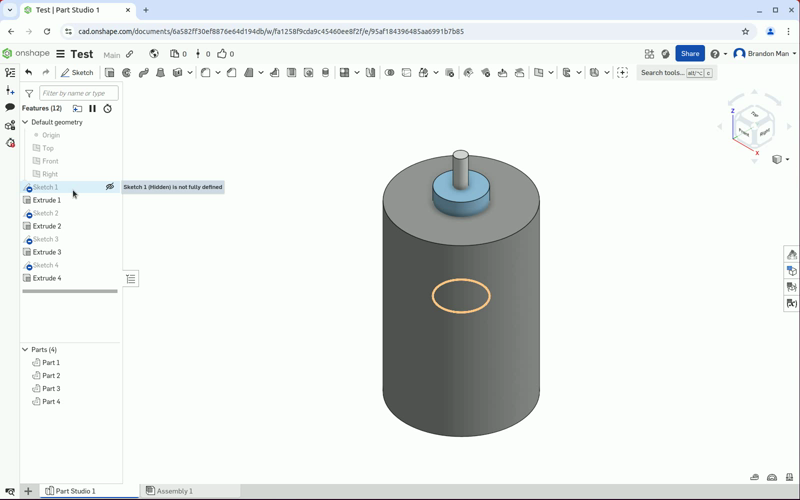
click(73, 189)